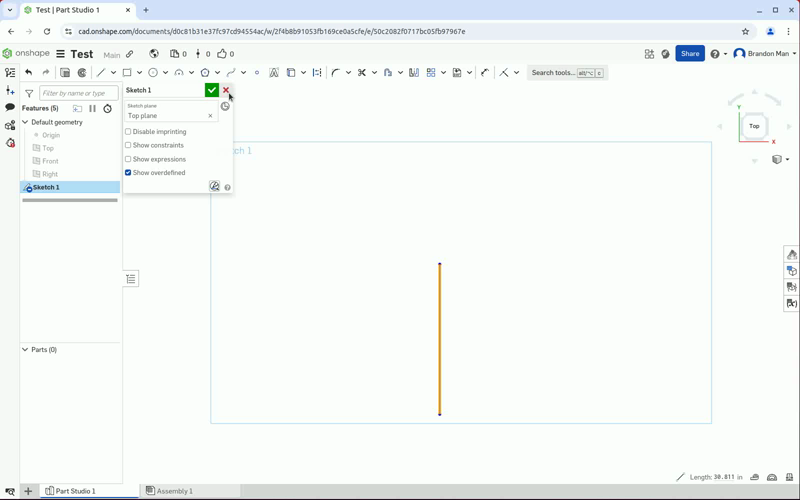
key(shift+h)
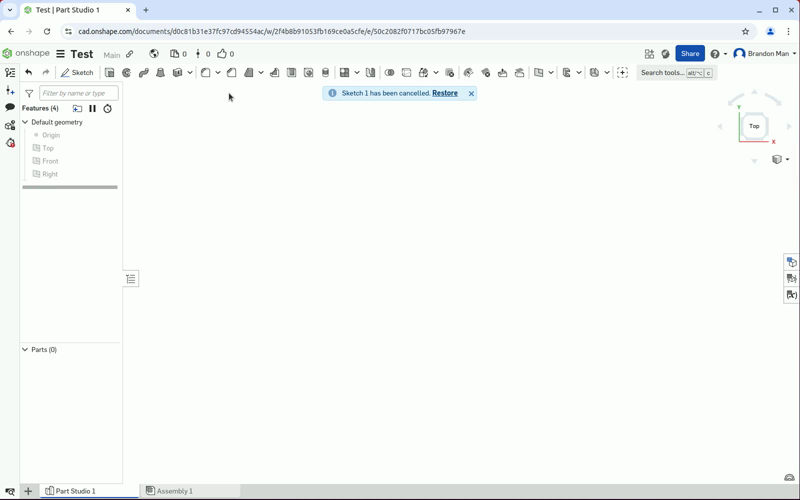
mouse_move(73, 352)
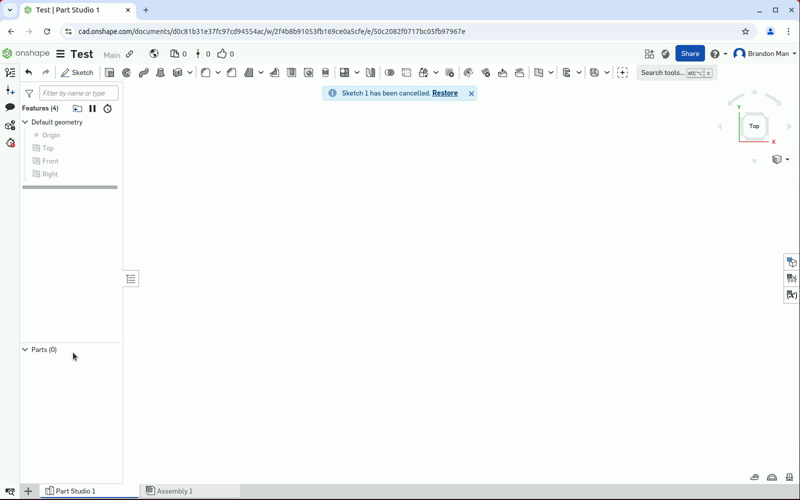
key(y)
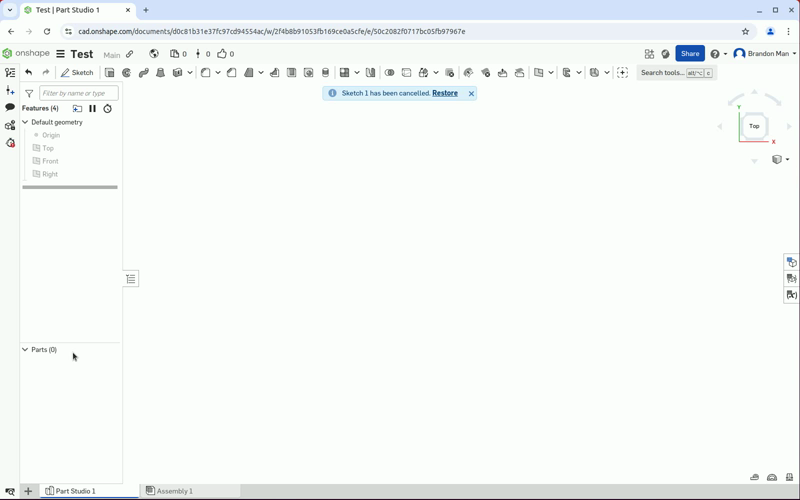
key(shift+p)
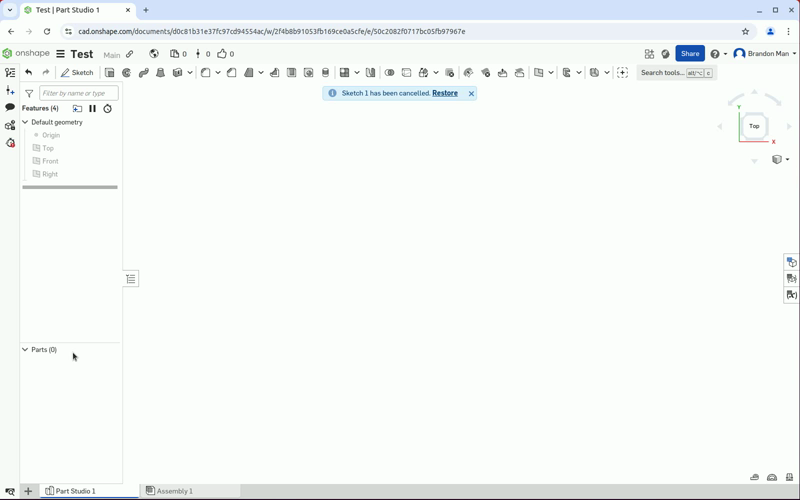
key(space)
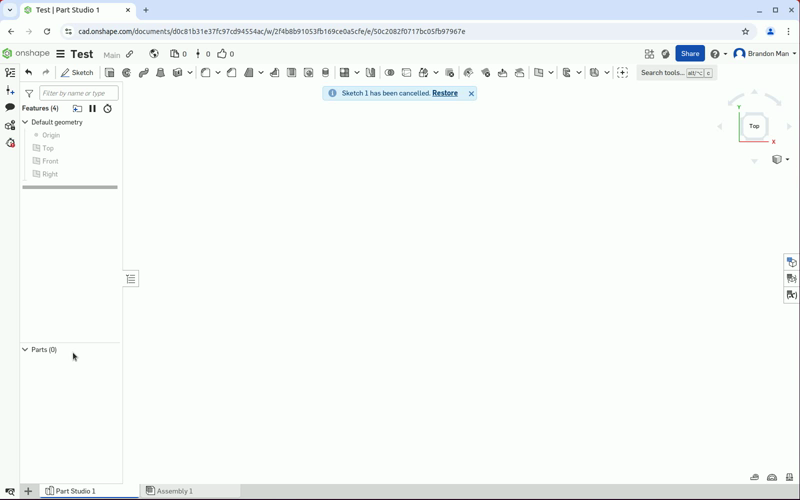
key_down(shift)
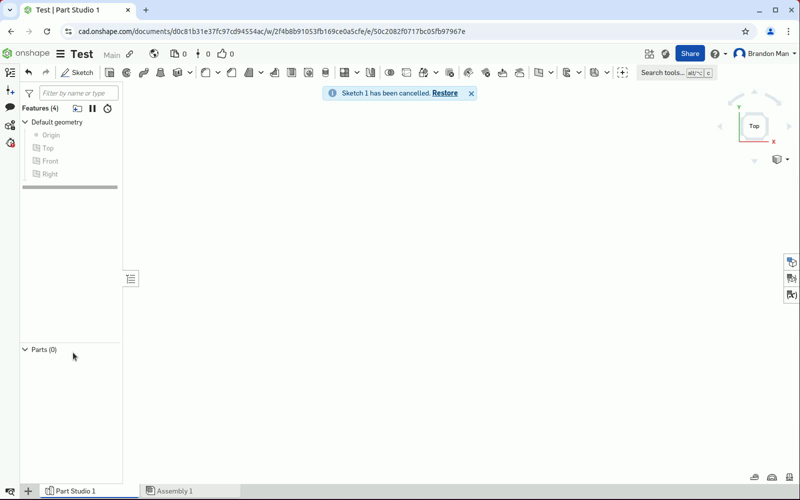
key(up)
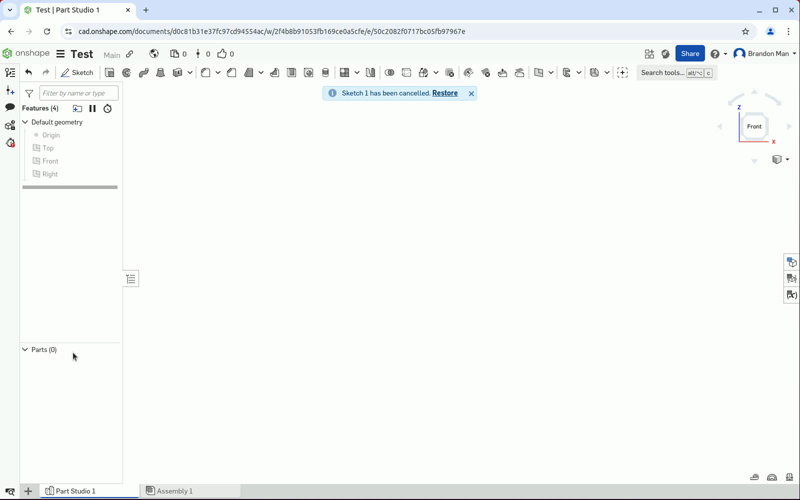
key_up(shift)
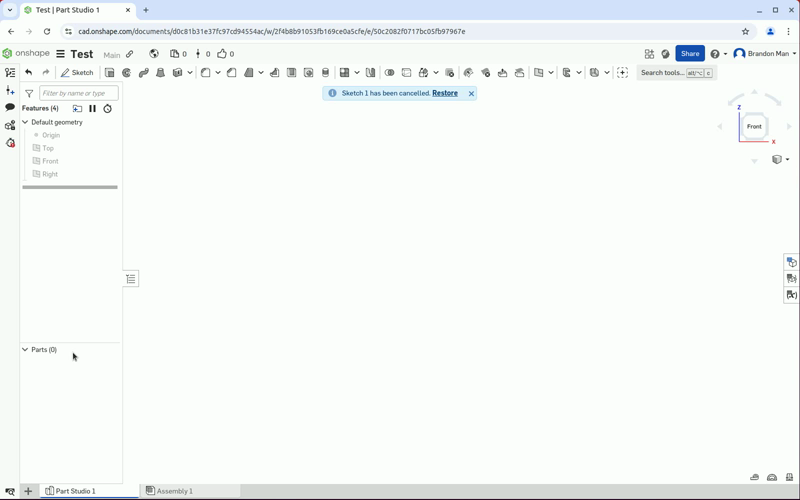
mouse_move(73, 352)
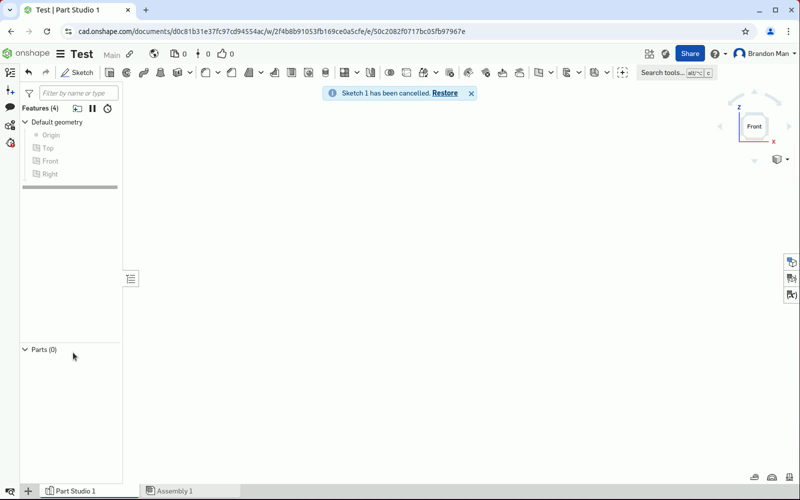
key(shift+y)
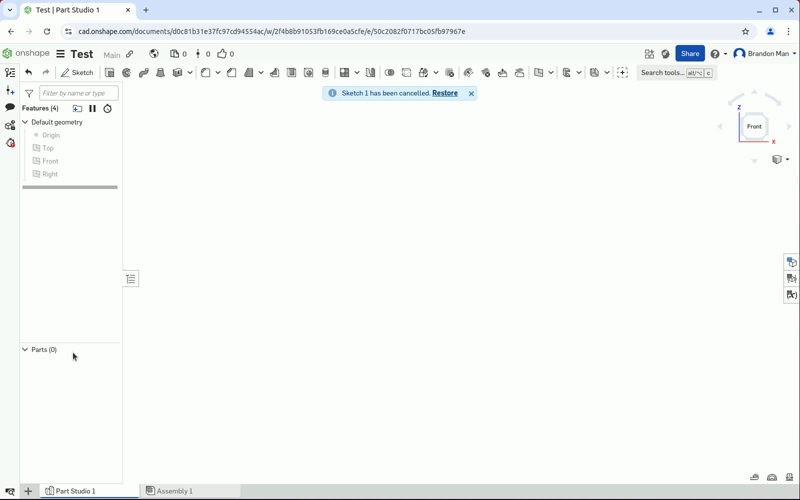
key(shift+s)
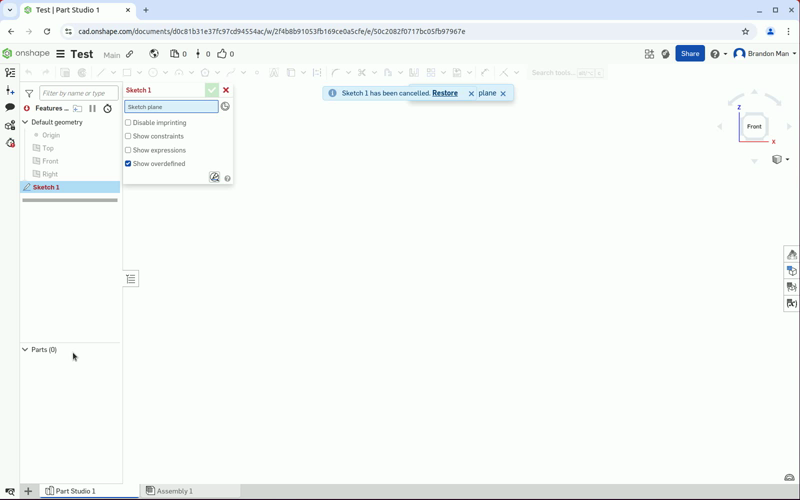
mouse_move(73, 163)
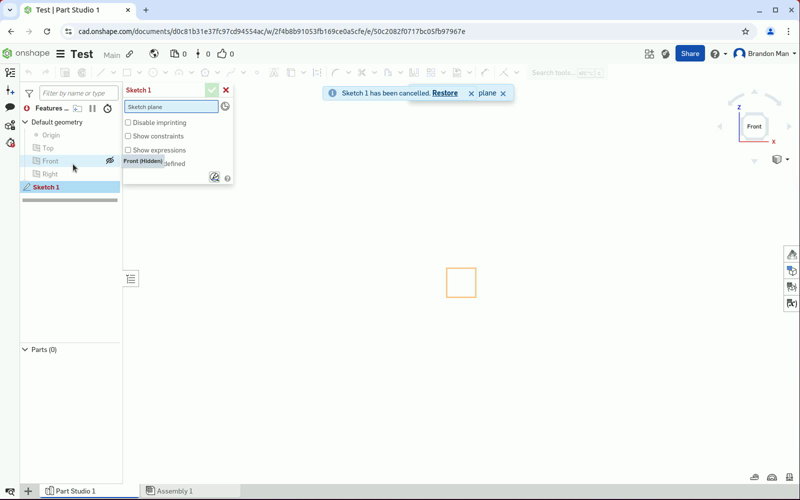
click(73, 163)
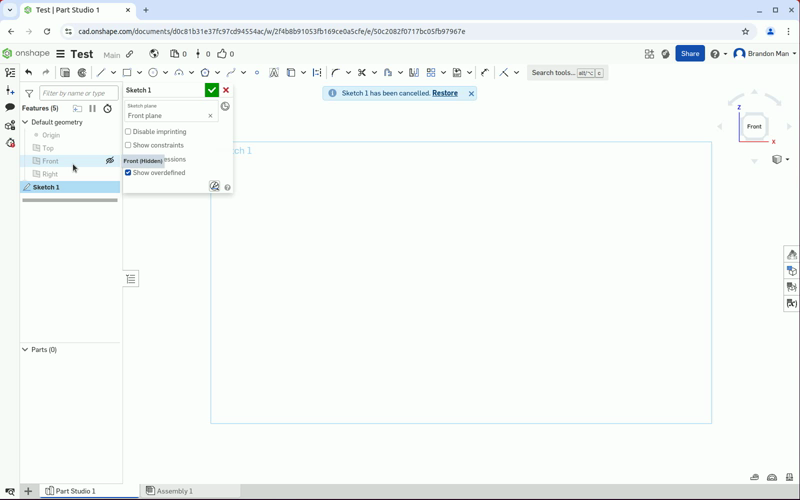
mouse_move(73, 352)
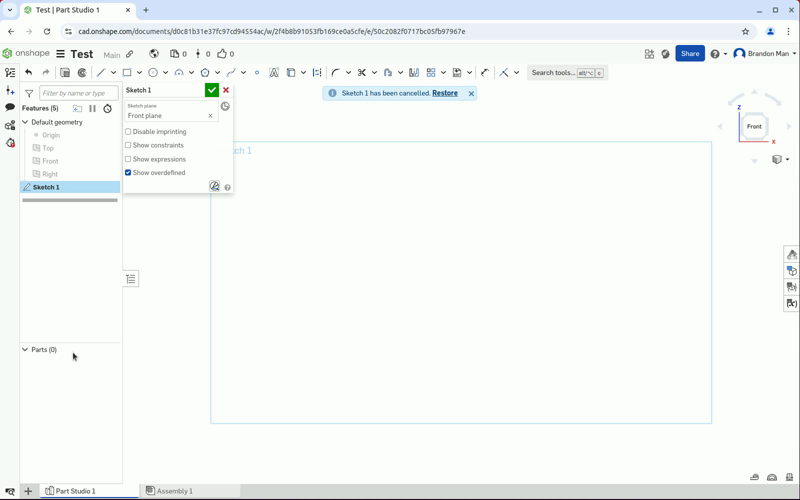
key(y)
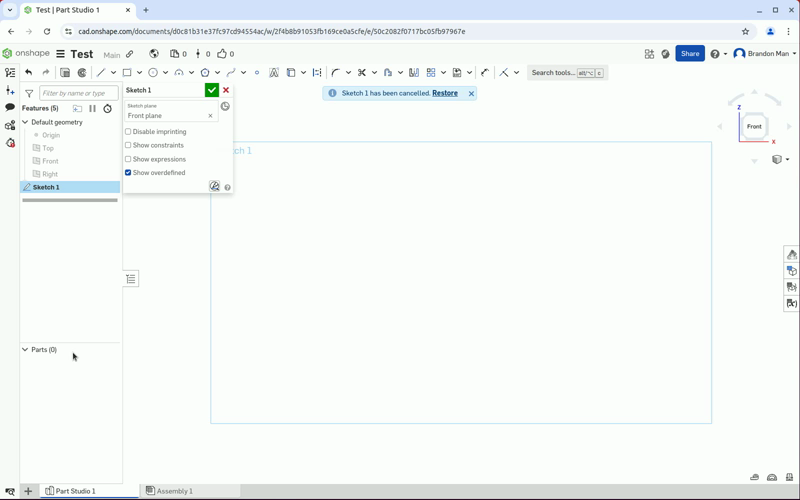
key(l)
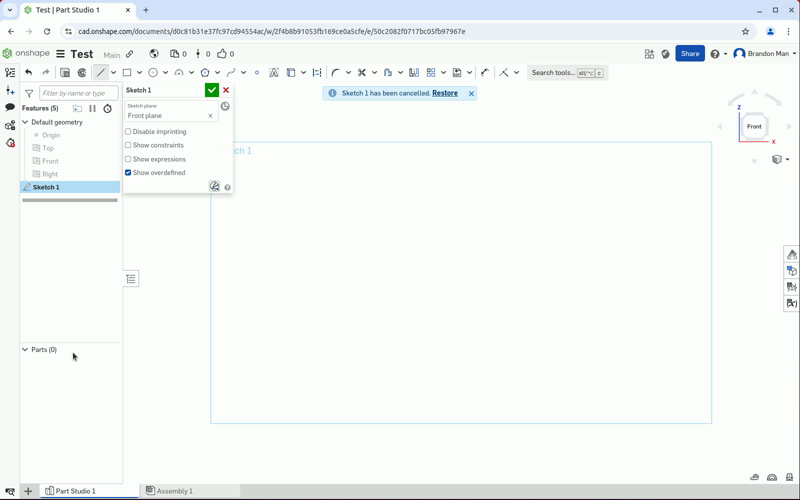
key_down(shift)
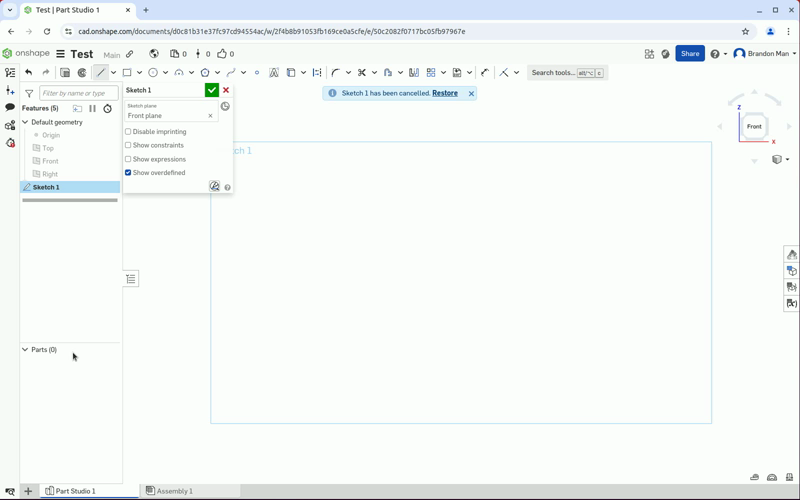
mouse_move(460, 282)
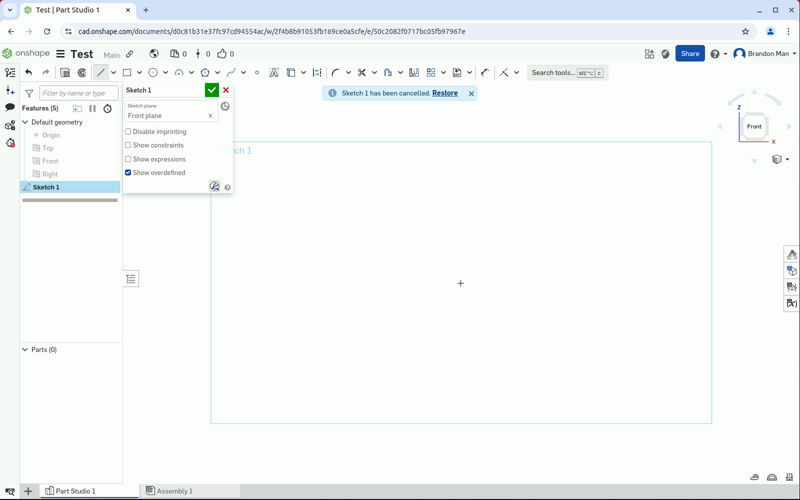
click(460, 282)
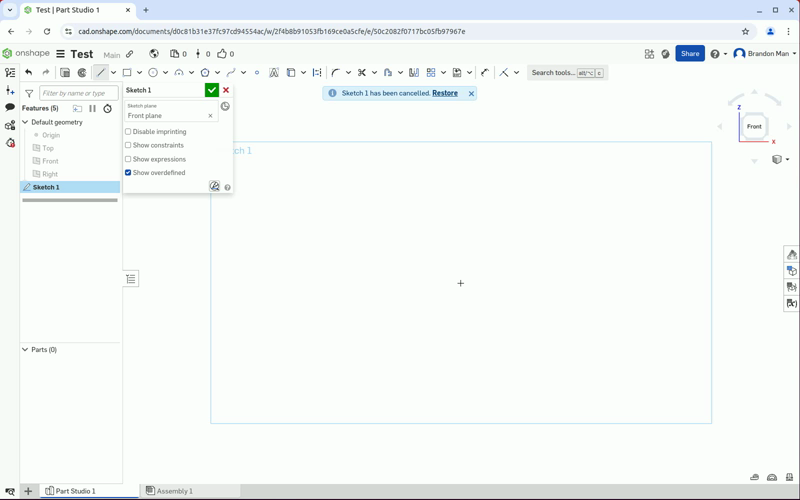
key_up(shift)
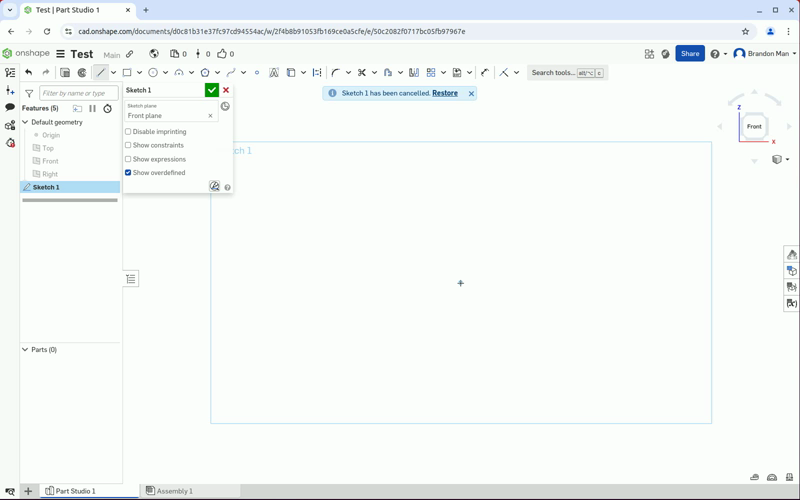
key_down(shift)
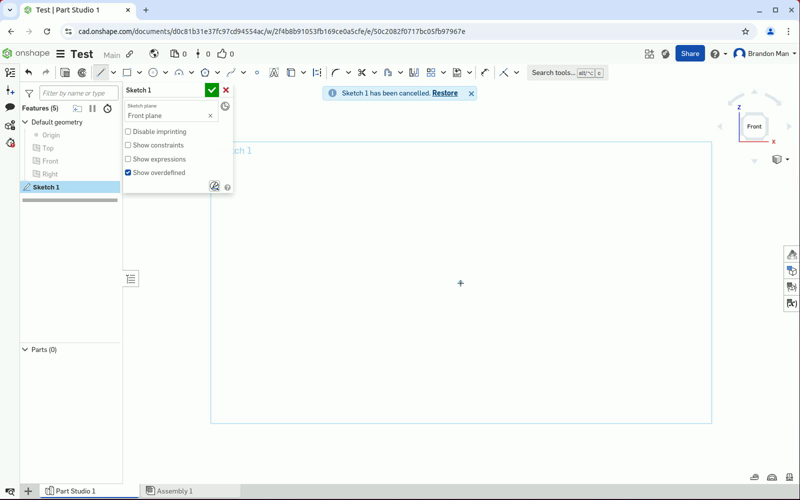
mouse_move(589, 282)
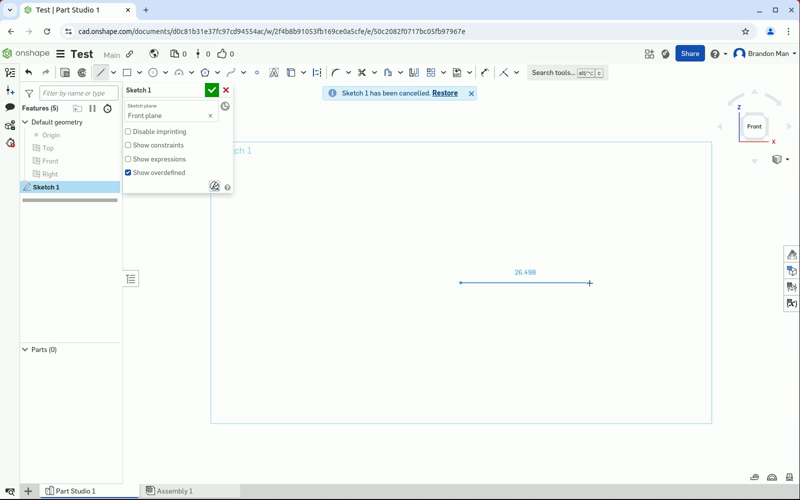
click(589, 282)
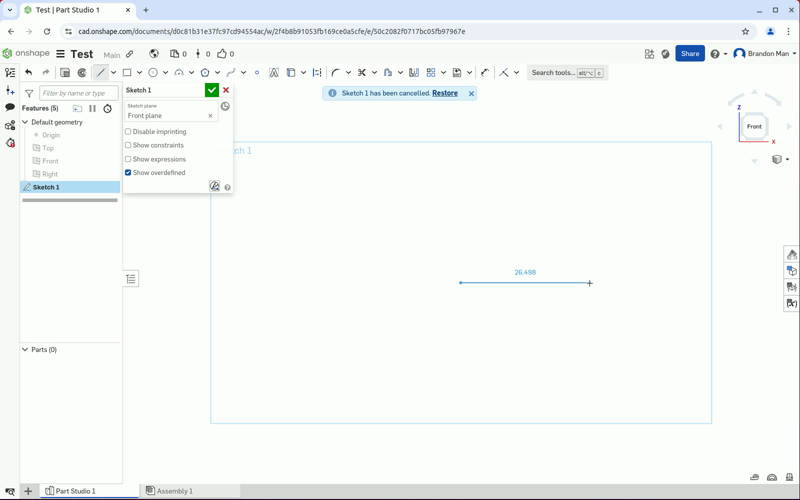
key_up(shift)
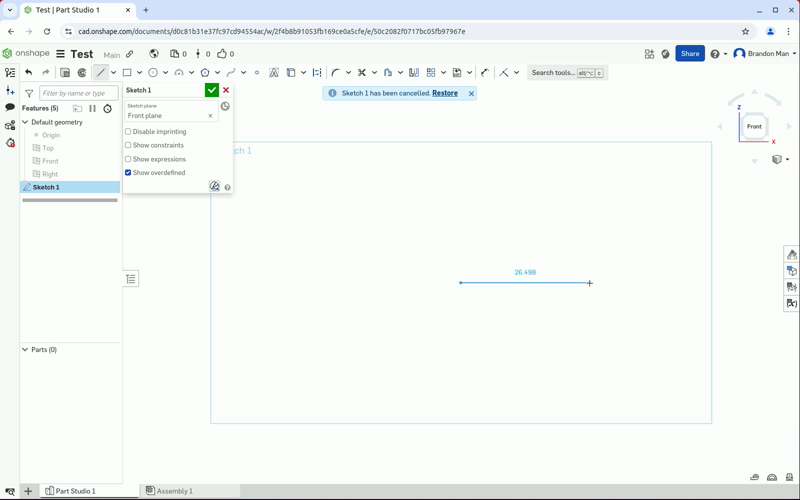
key_down(shift)
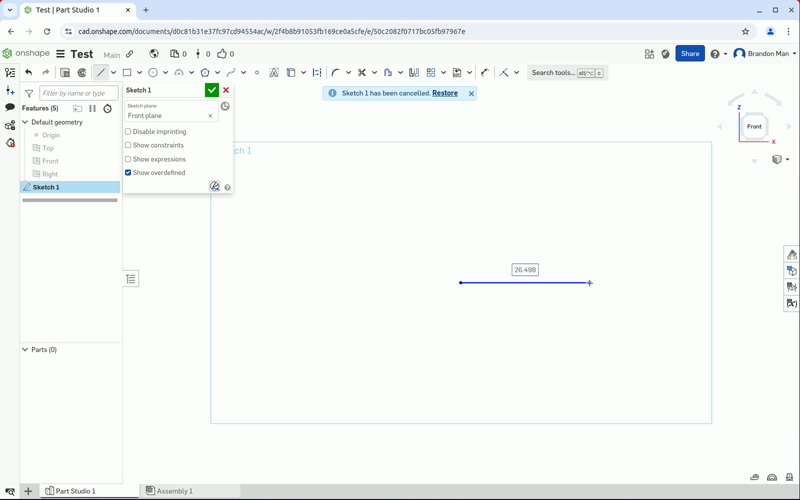
mouse_move(589, 282)
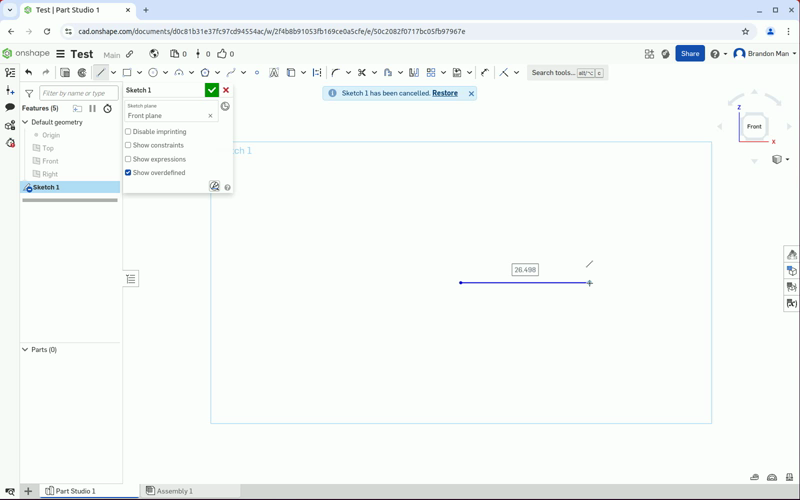
mouse_move(589, 269)
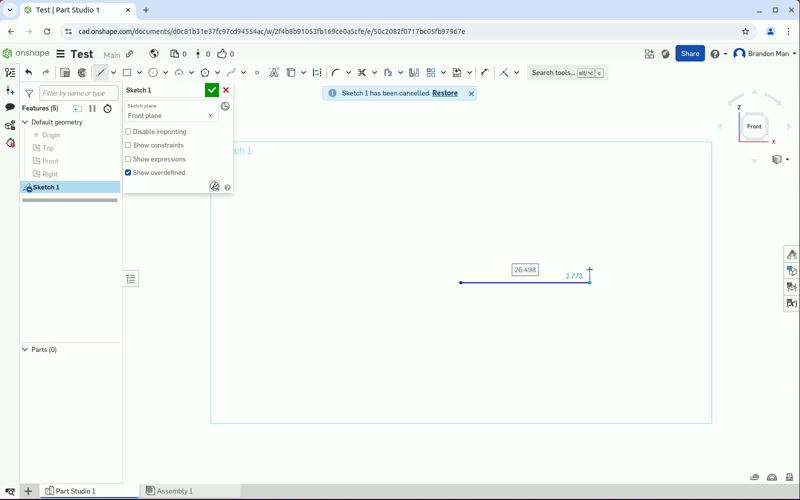
click(589, 269)
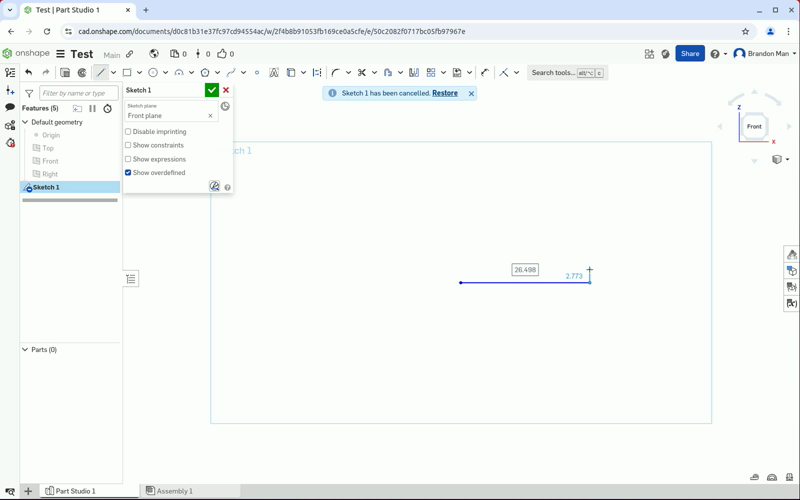
key_up(shift)
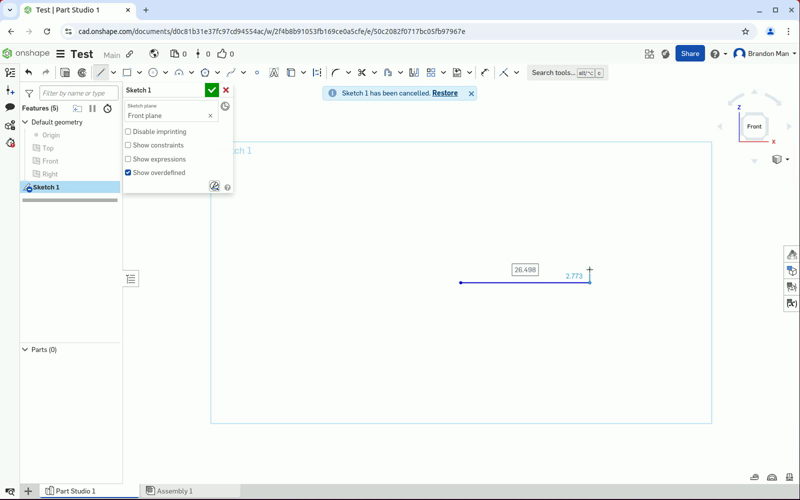
key_down(shift)
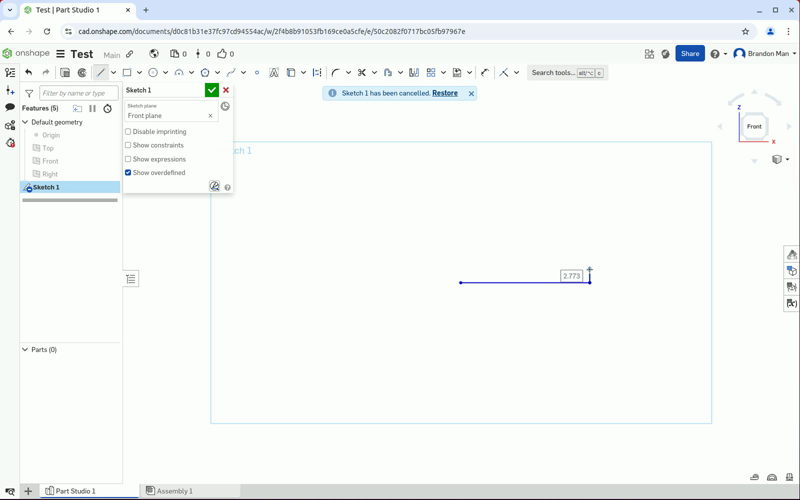
mouse_move(460, 233)
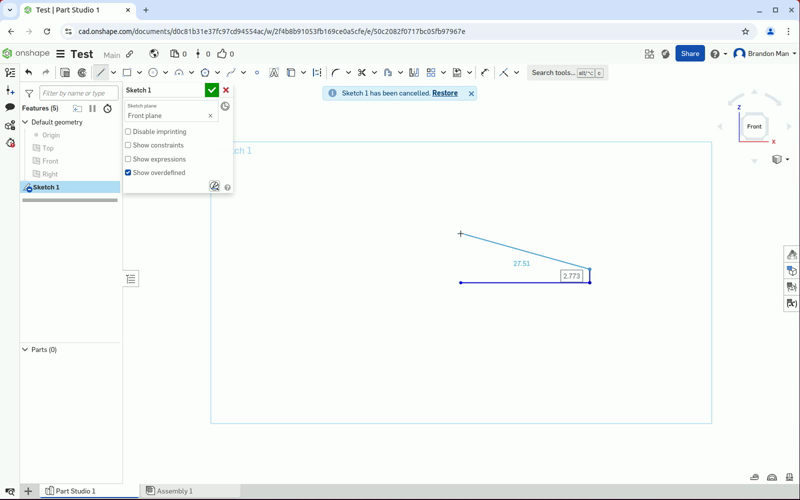
click(460, 233)
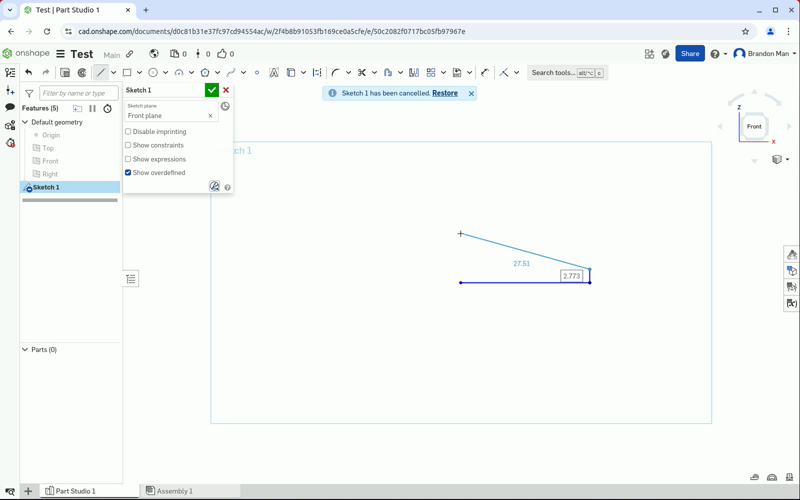
key_up(shift)
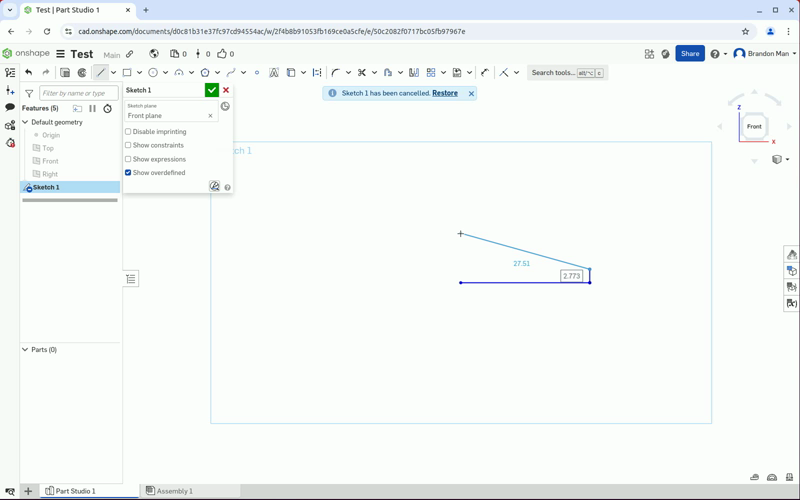
mouse_move(490, 233)
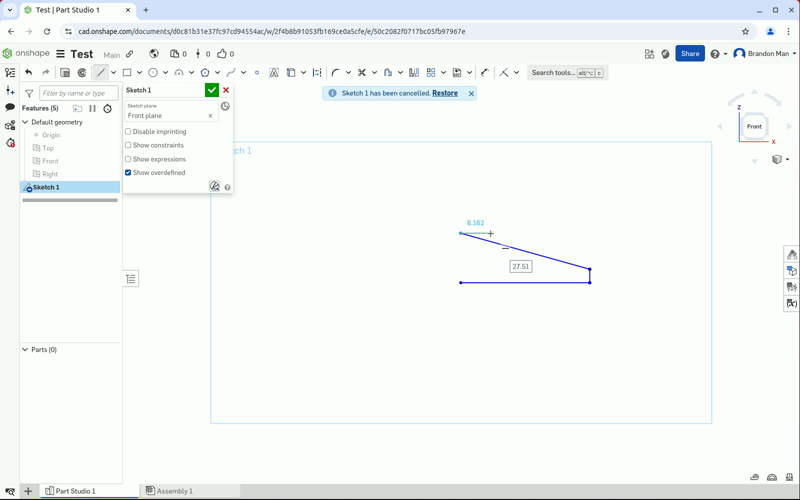
key_down(shift)
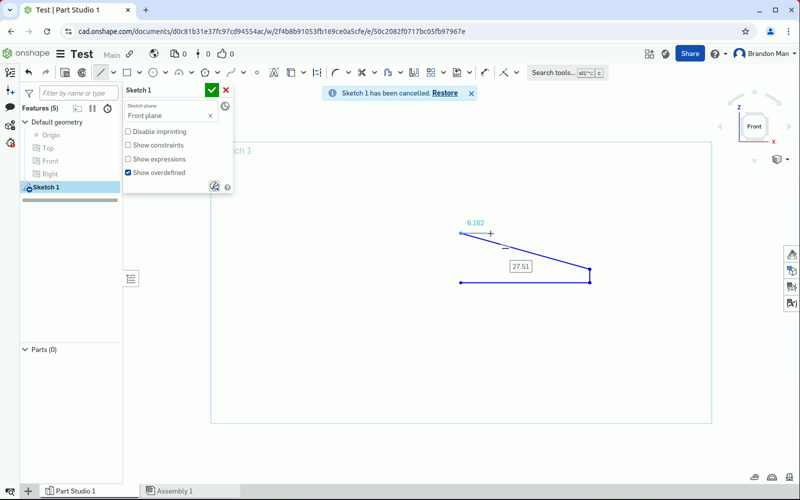
mouse_move(460, 282)
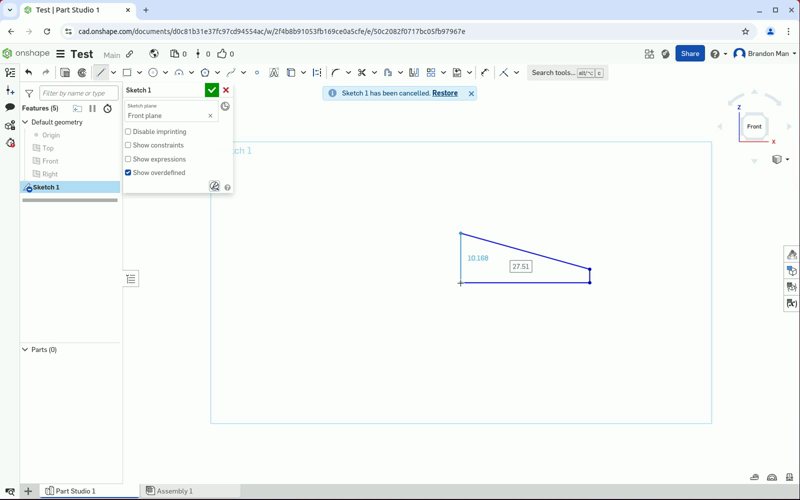
key_up(shift)
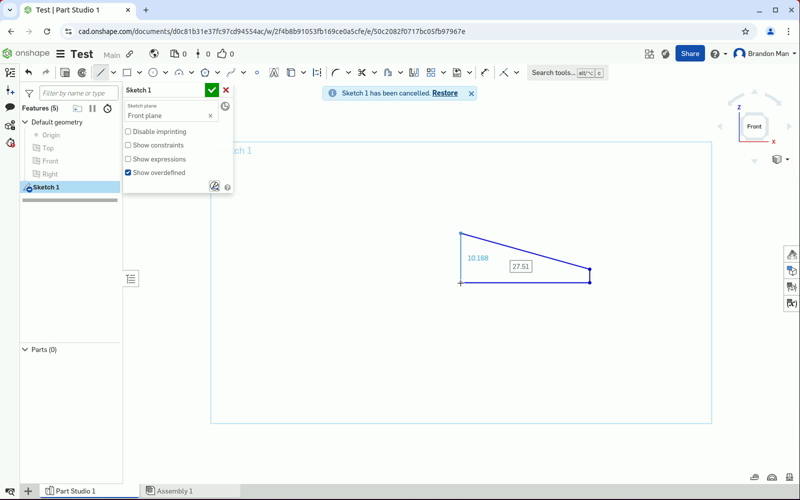
click(460, 282)
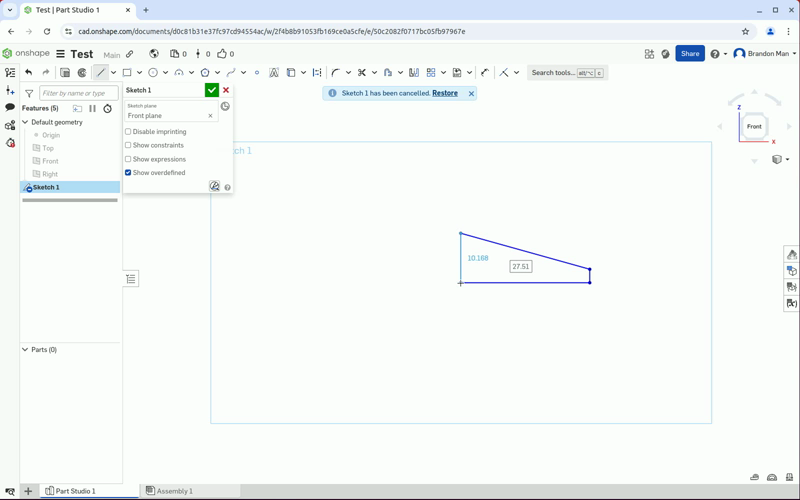
key(esc)
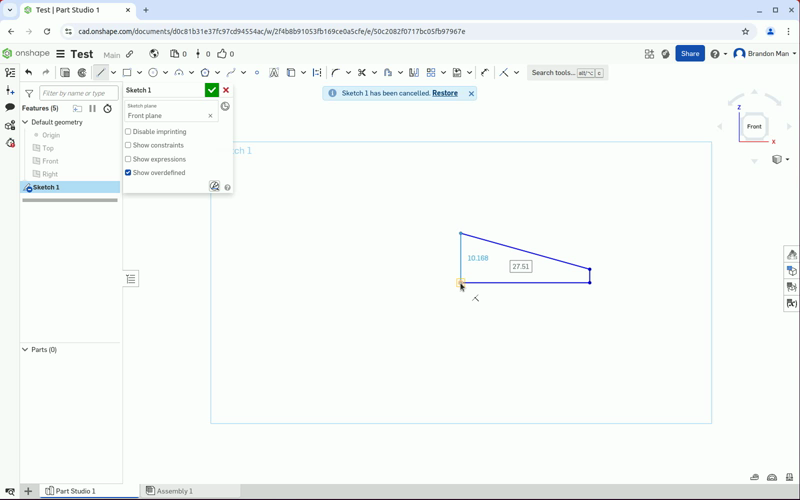
mouse_move(508, 270)
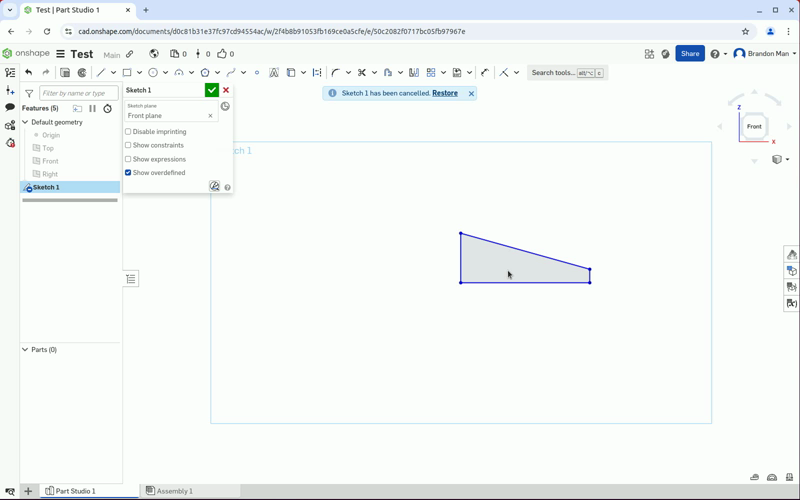
click(508, 270)
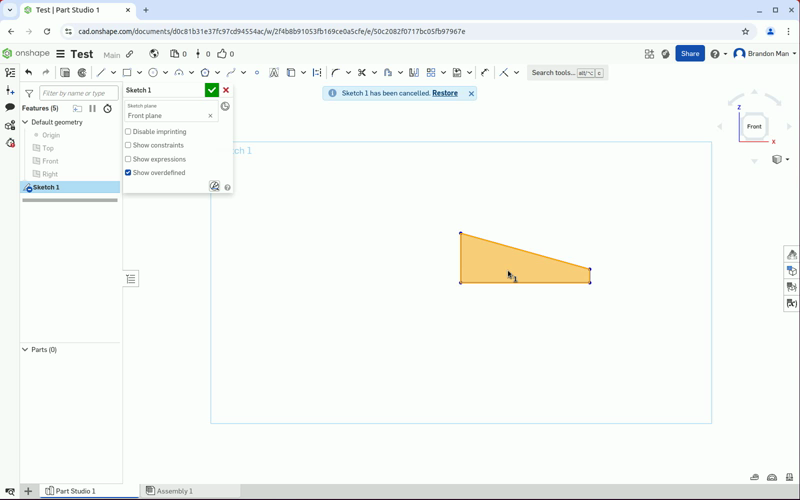
mouse_move(73, 352)
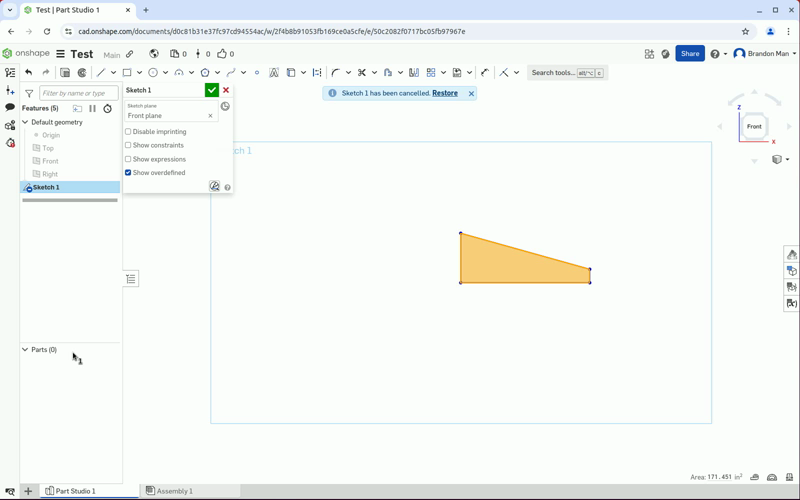
key(shift+y)
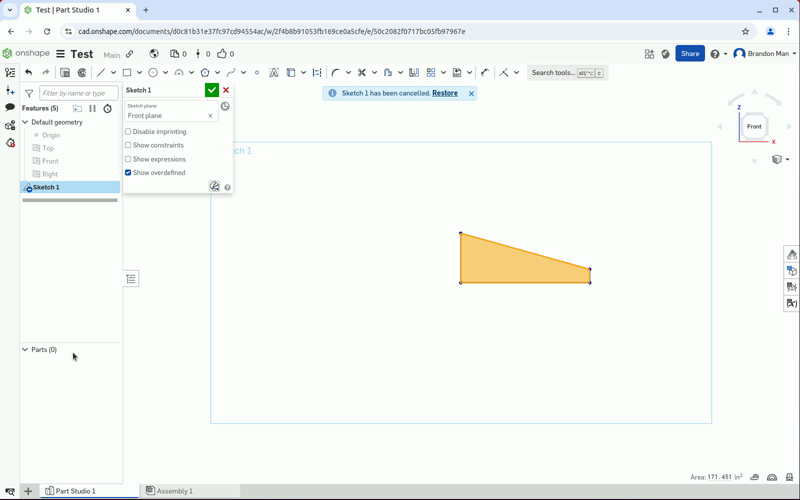
key(shift+e)
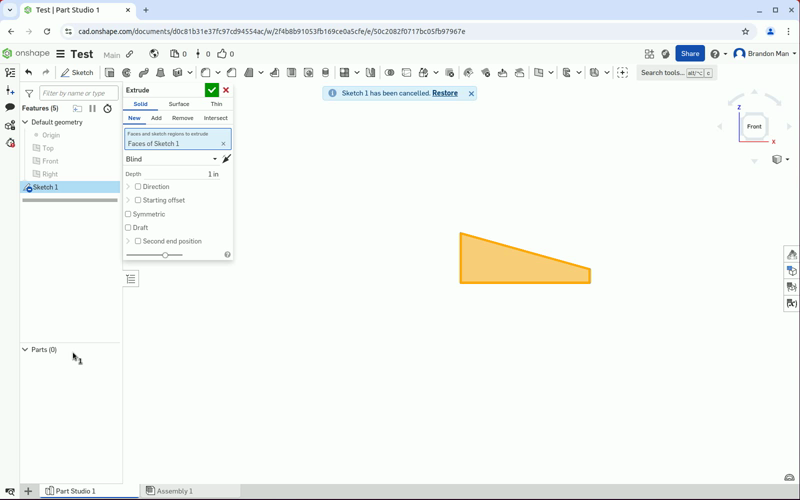
mouse_move(143, 106)
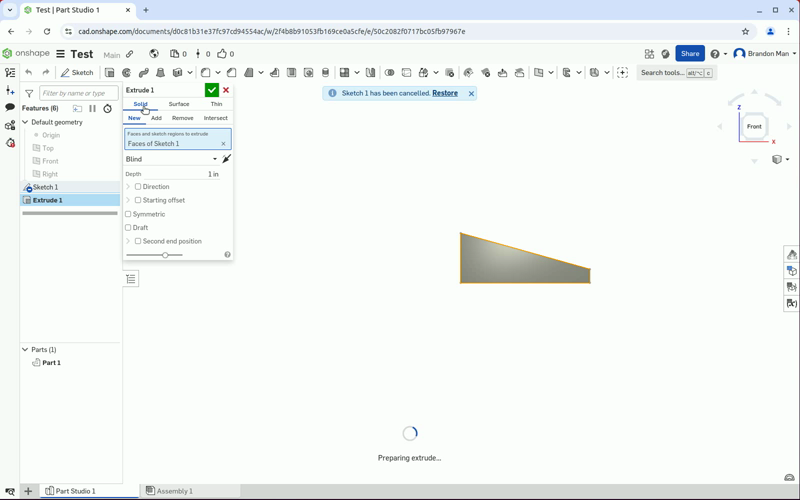
click(143, 106)
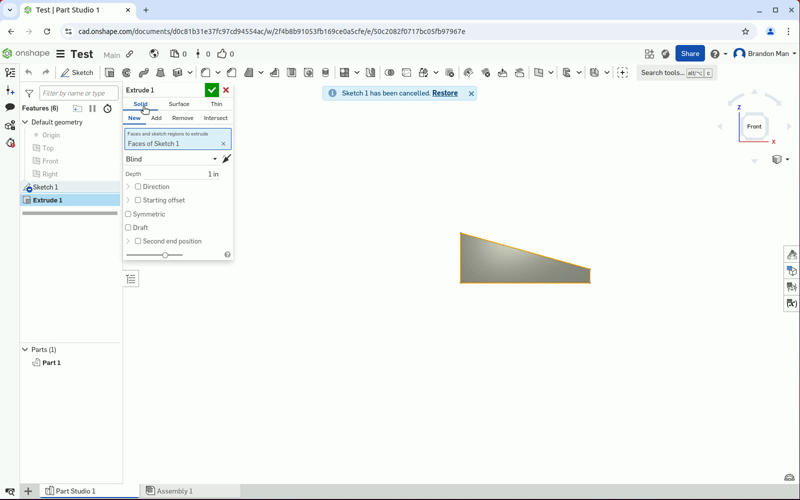
mouse_move(137, 120)
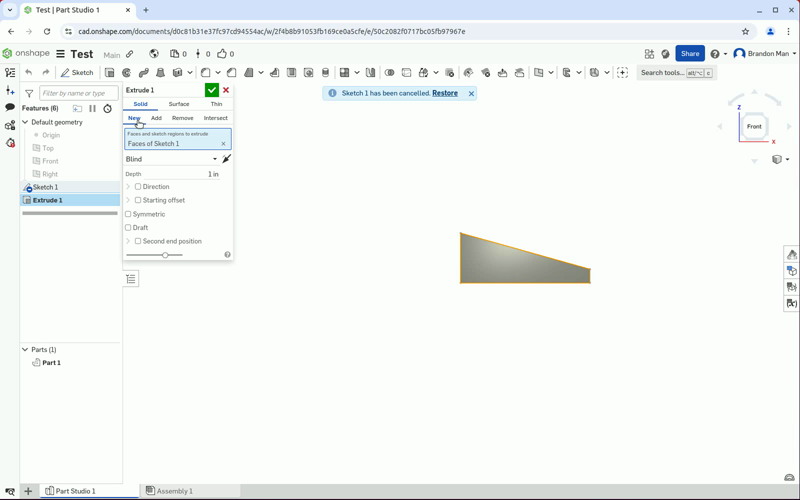
click(137, 120)
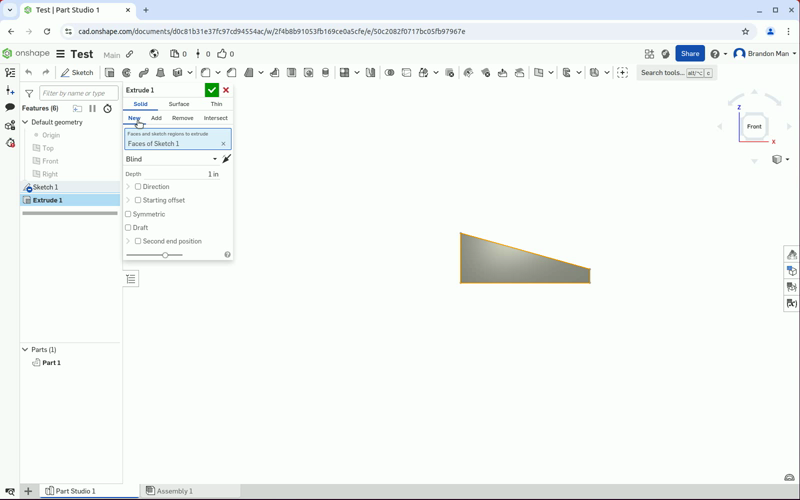
key(tab, 4)
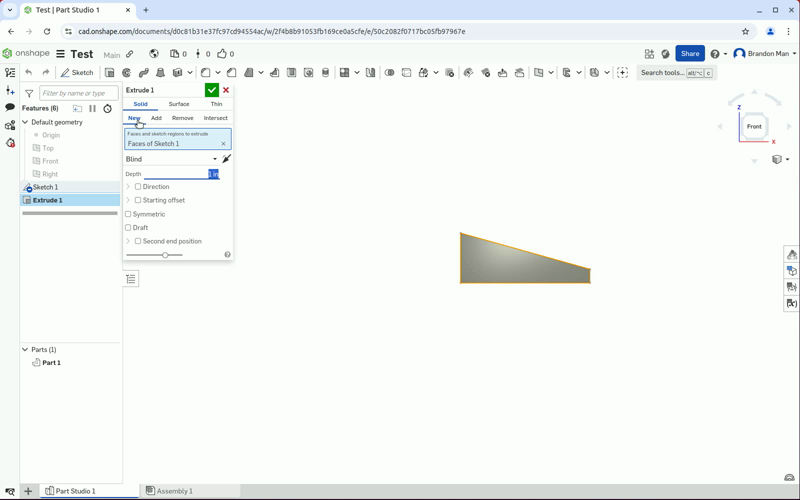
text(6.018)
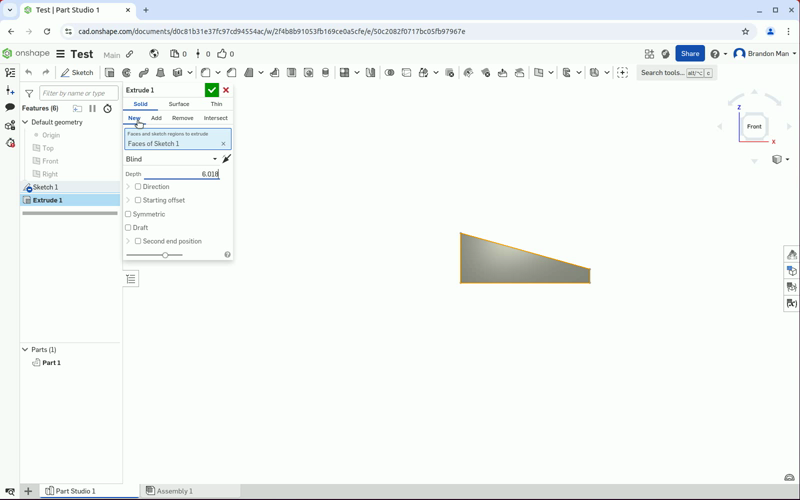
key(enter)
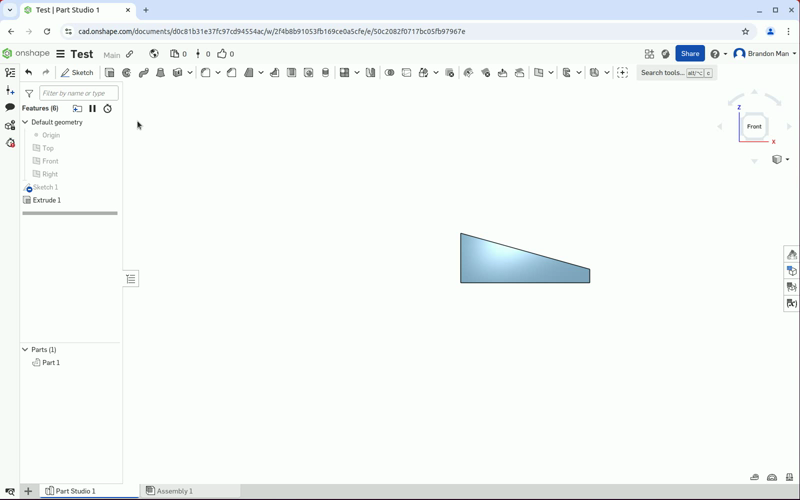
key(shift+h)
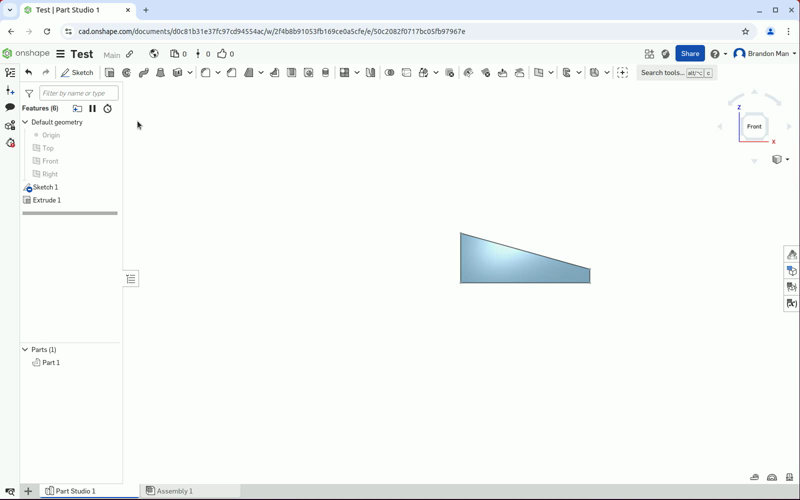
key(shift+h)
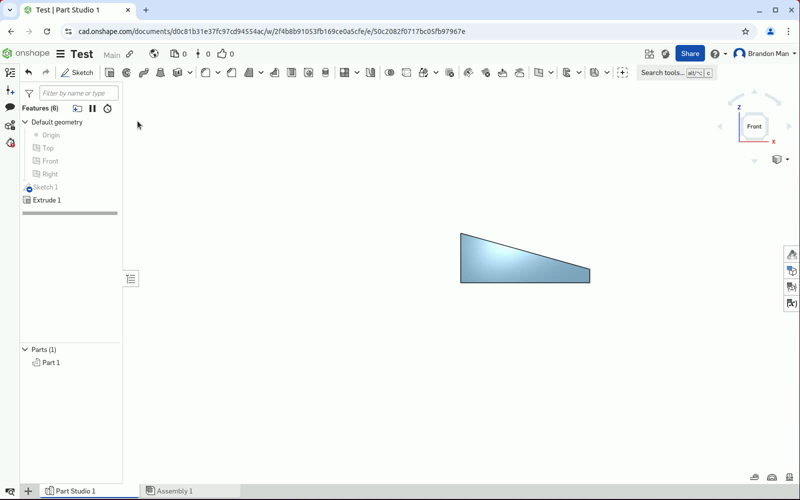
mouse_move(73, 189)
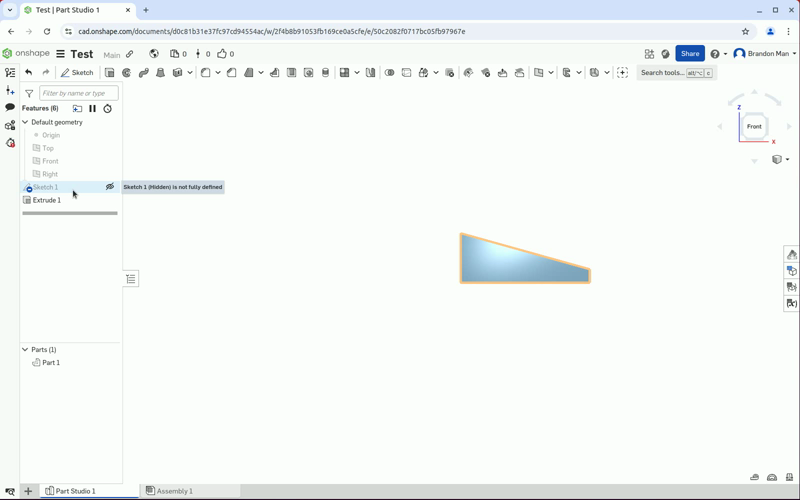
click(73, 189)
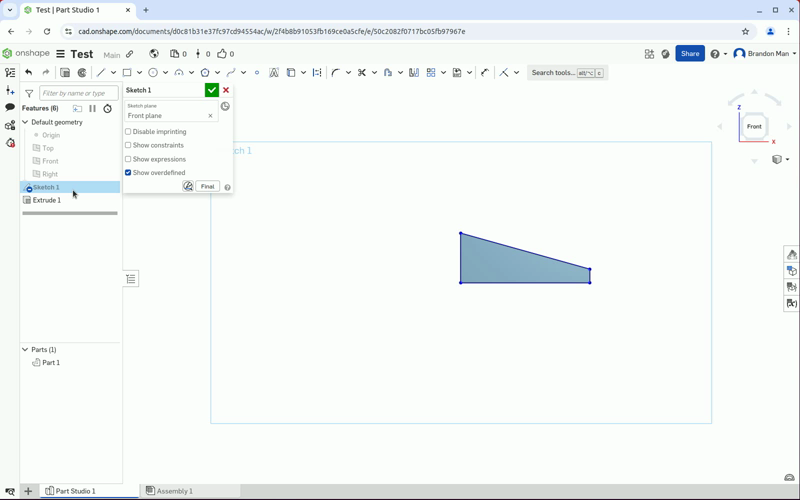
mouse_move(229, 92)
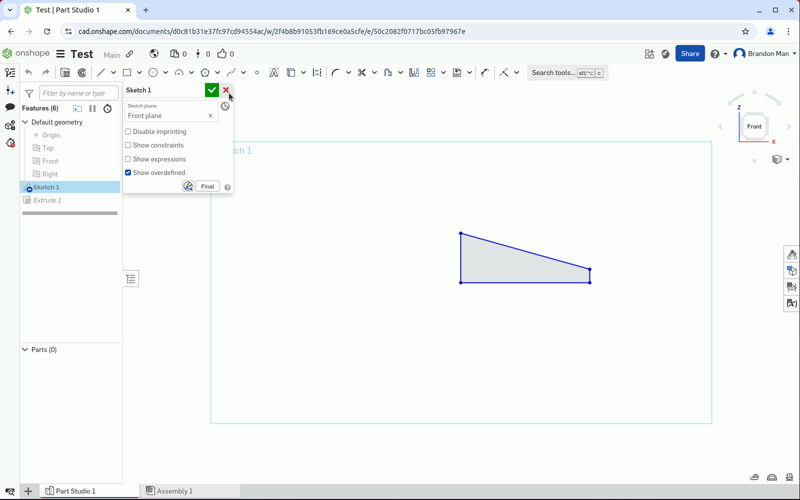
click(229, 92)
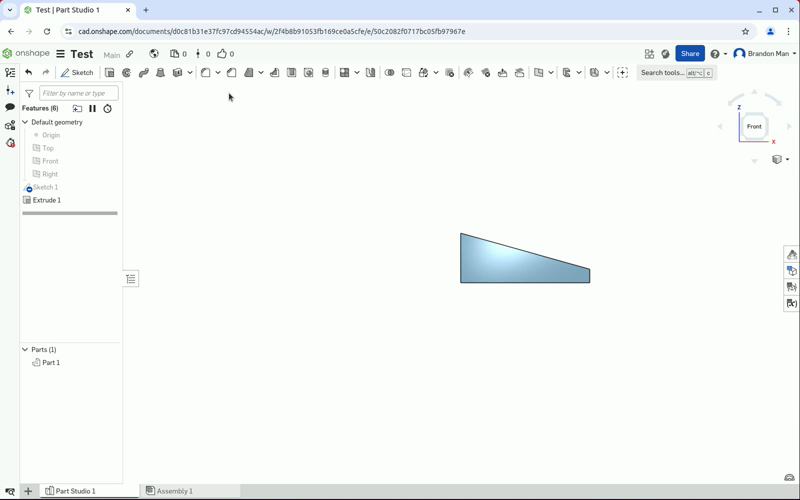
mouse_move(73, 352)
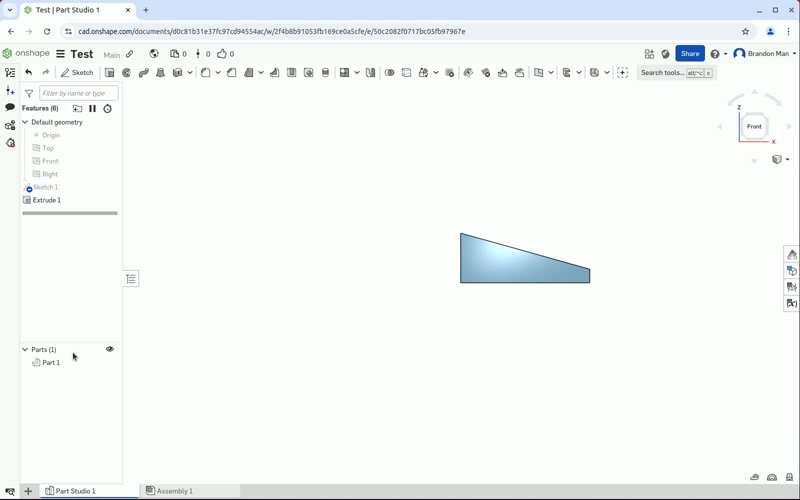
key(y)
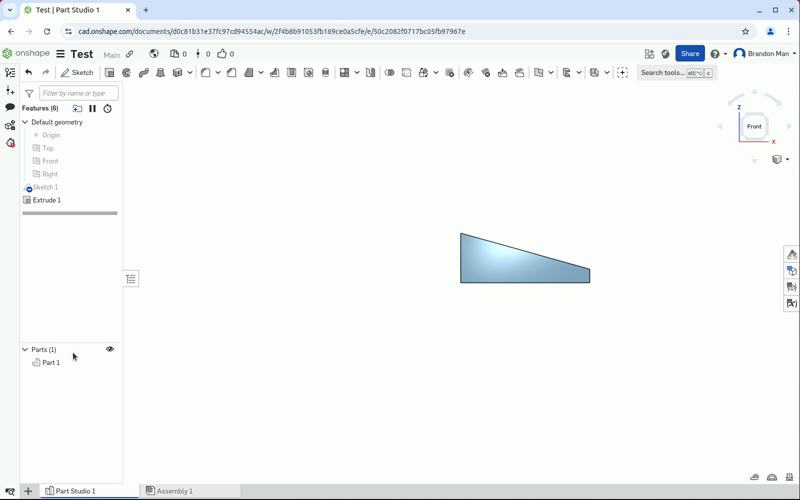
key(shift+p)
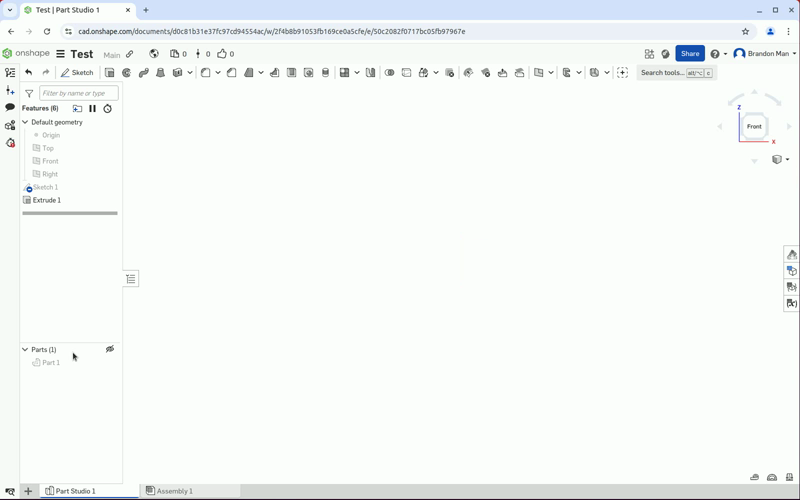
key(space)
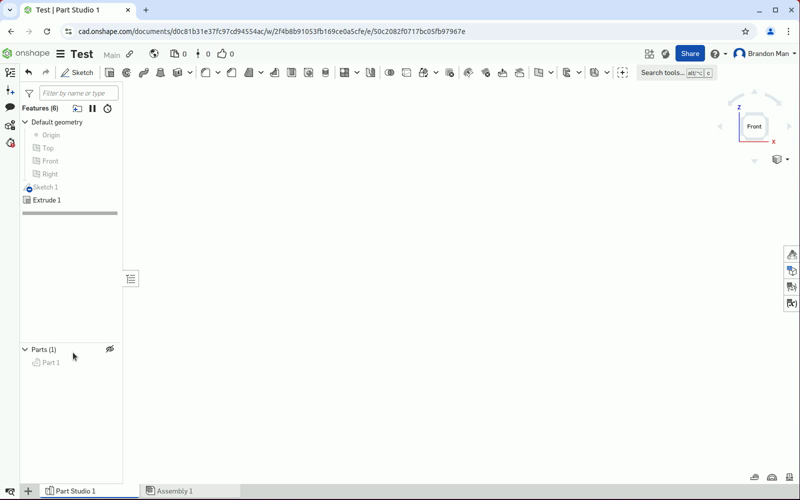
key_down(shift)
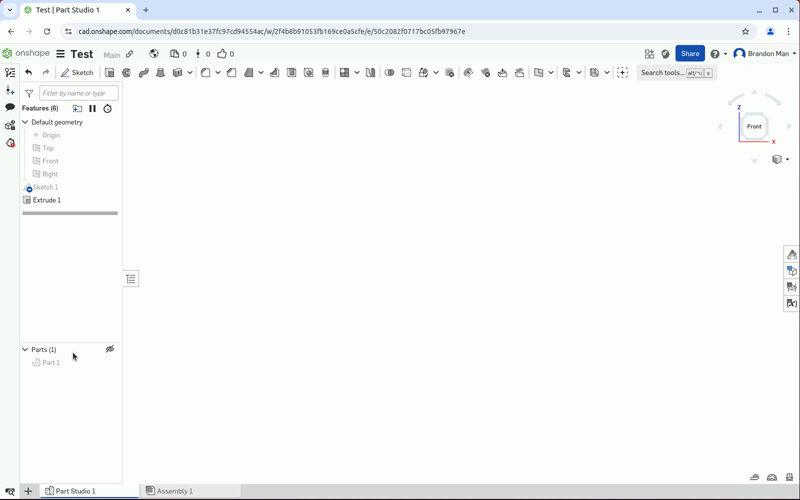
key(left)
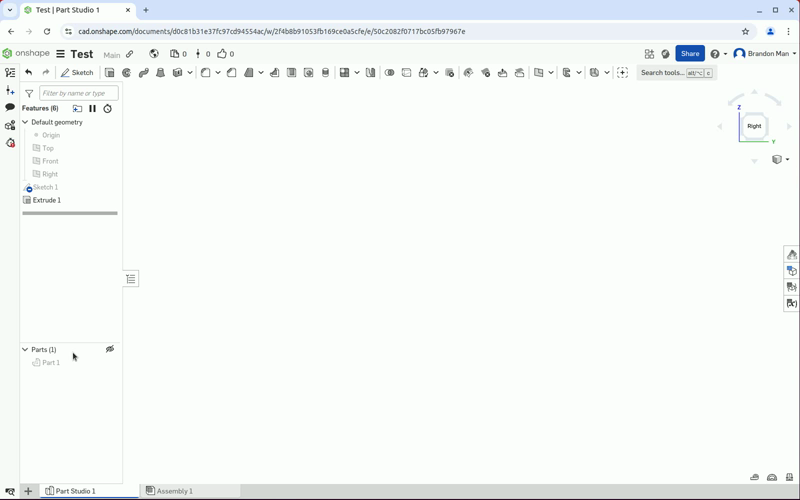
key_up(shift)
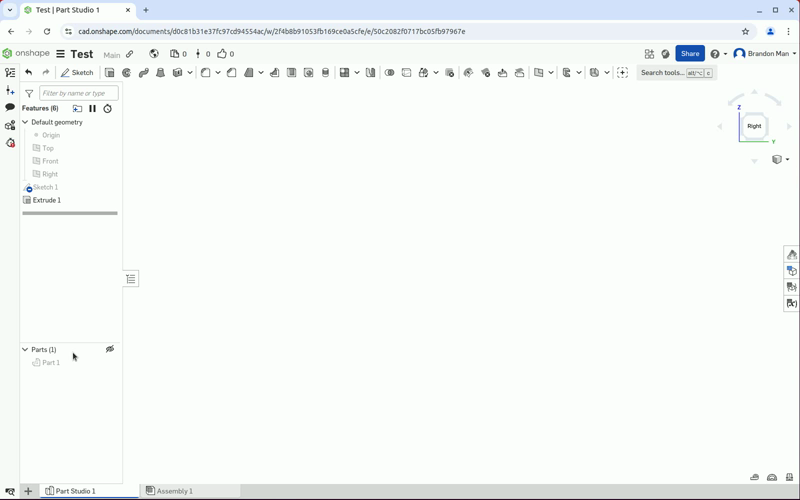
mouse_move(73, 352)
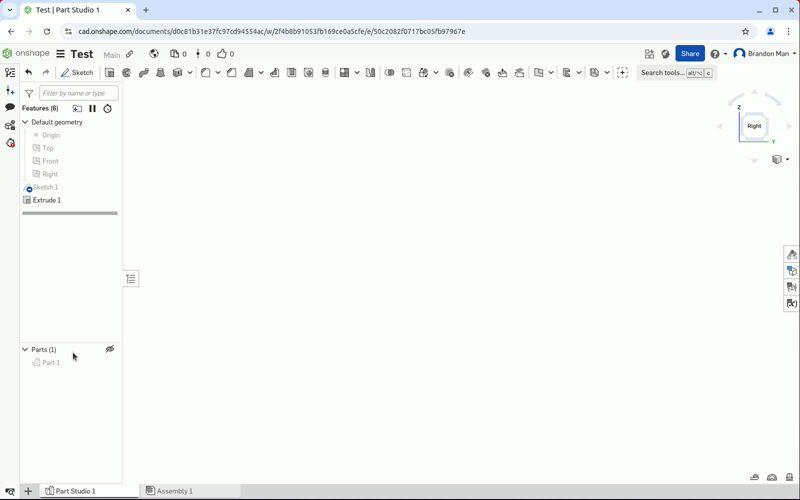
key(shift+y)
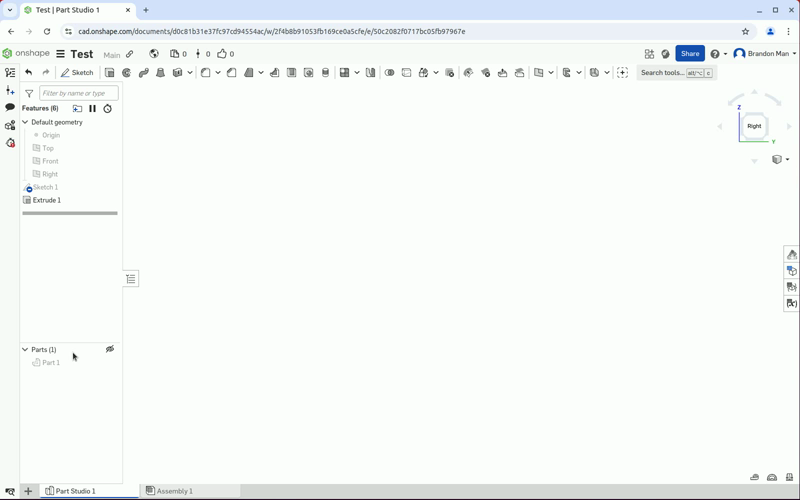
key(shift+s)
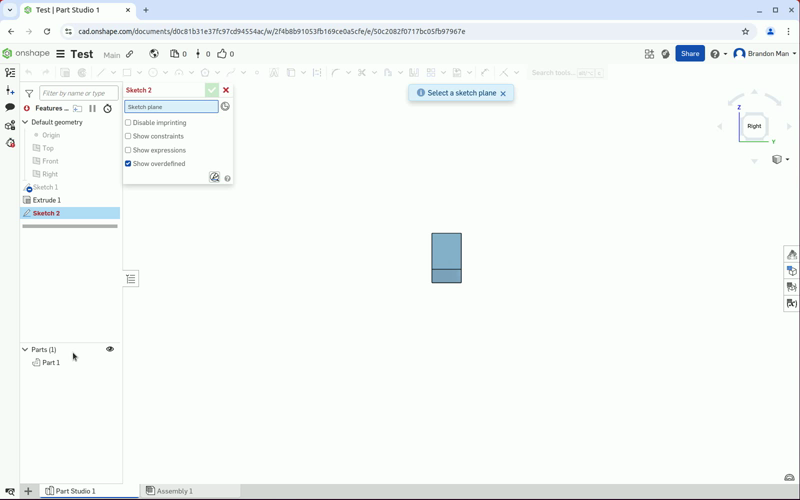
mouse_move(73, 176)
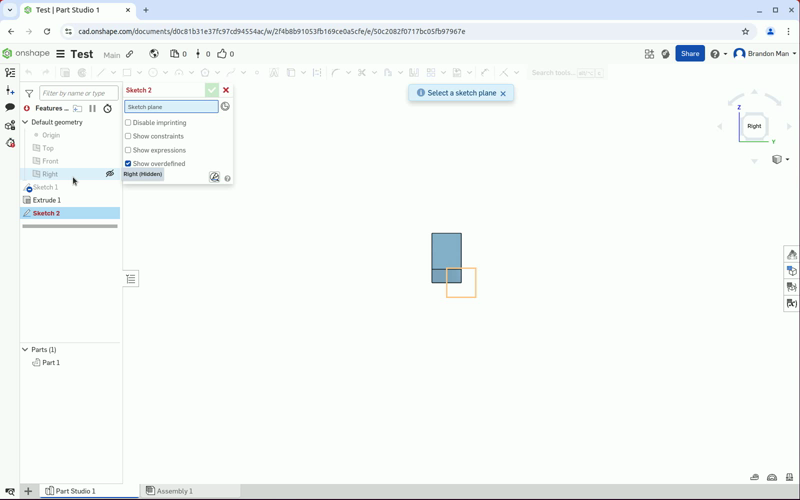
click(73, 176)
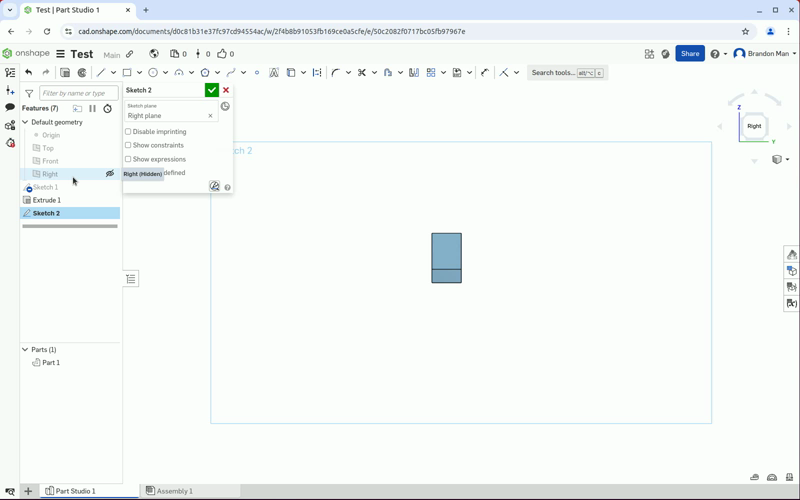
mouse_move(73, 352)
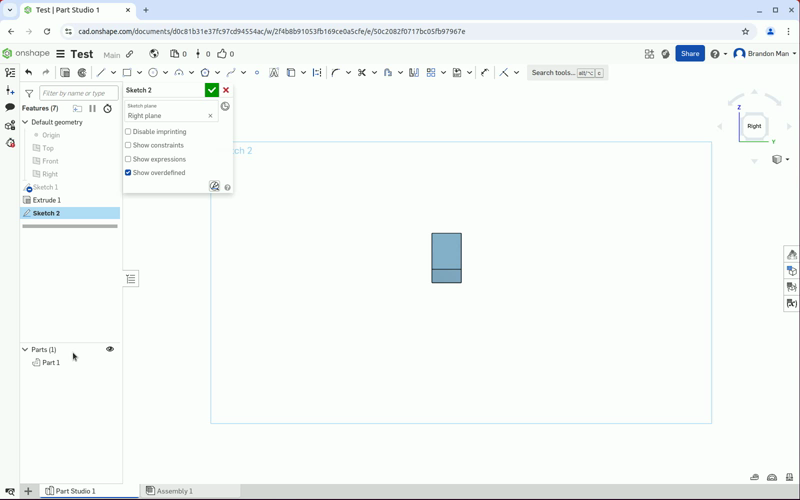
key(y)
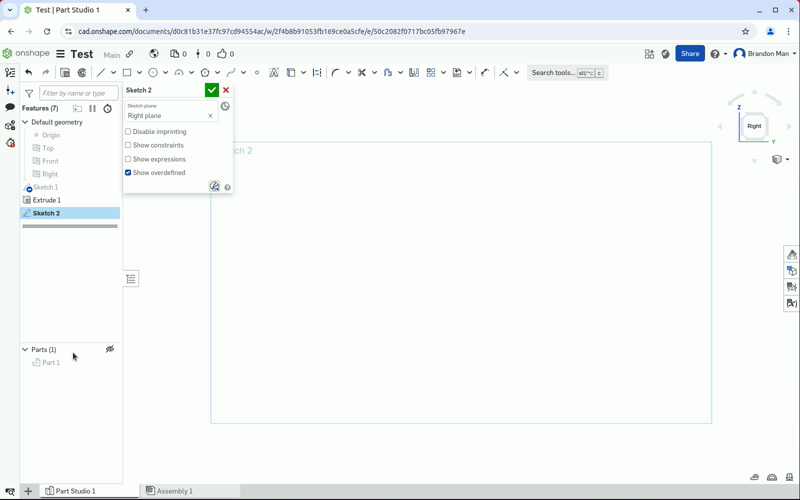
key(c)
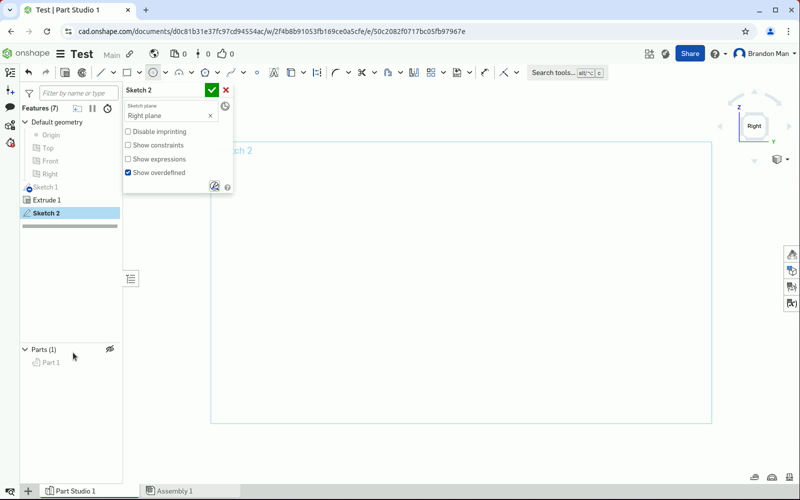
key_down(shift)
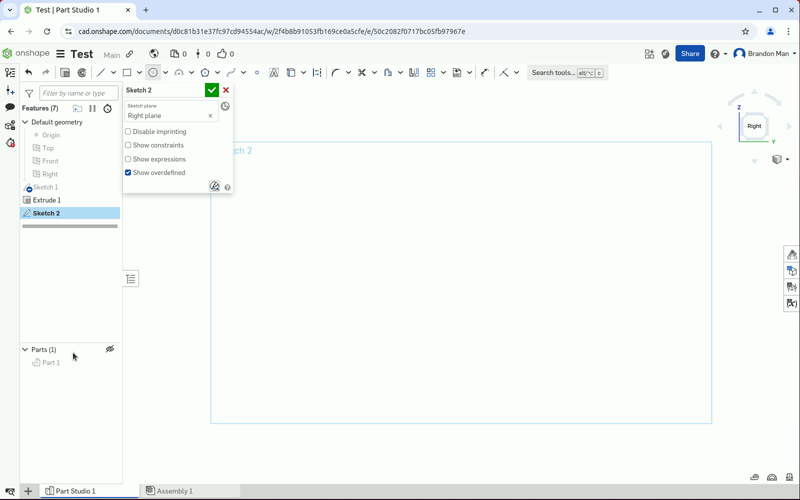
mouse_move(446, 259)
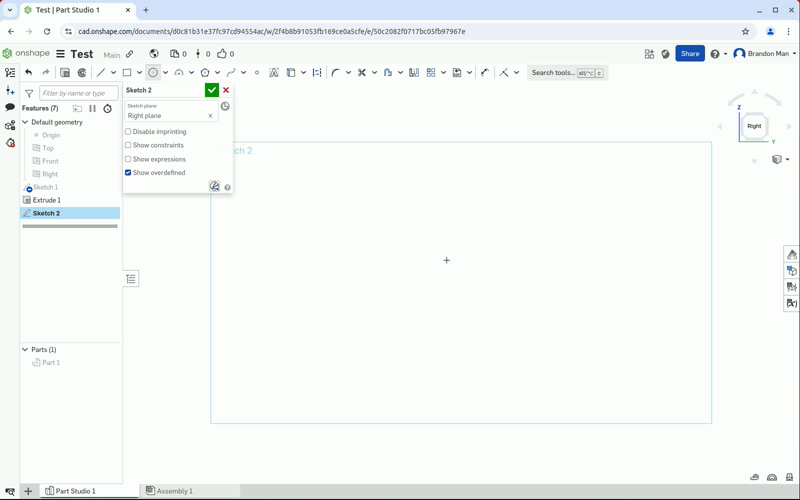
click(446, 259)
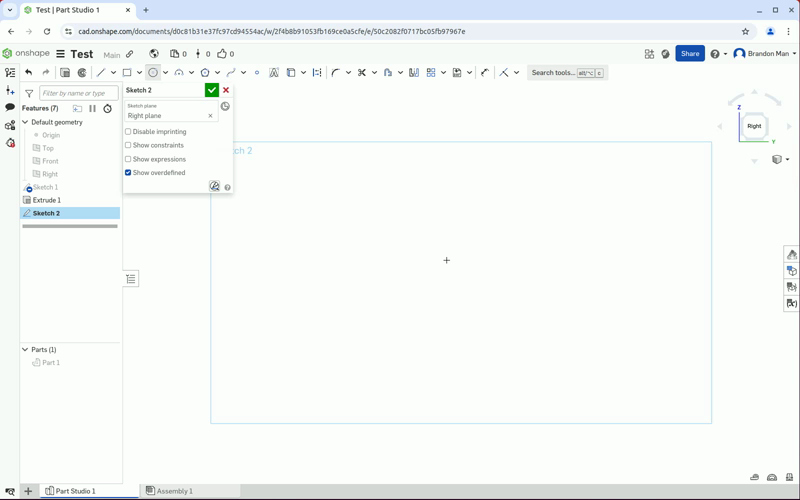
key_up(shift)
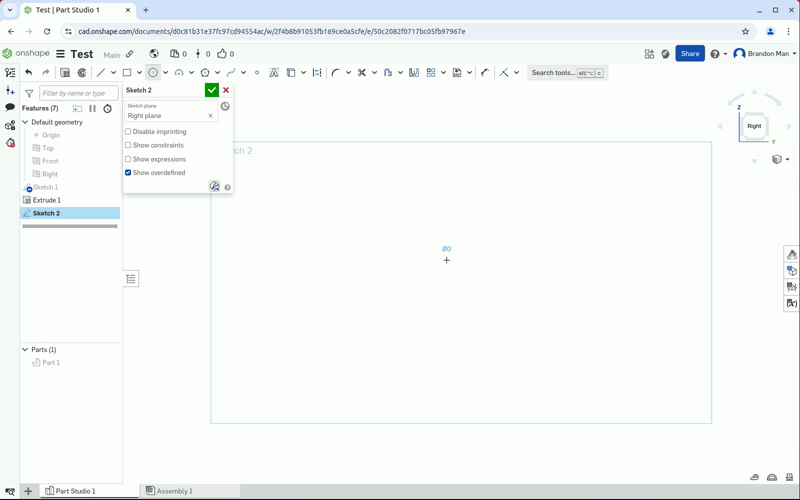
mouse_move(453, 259)
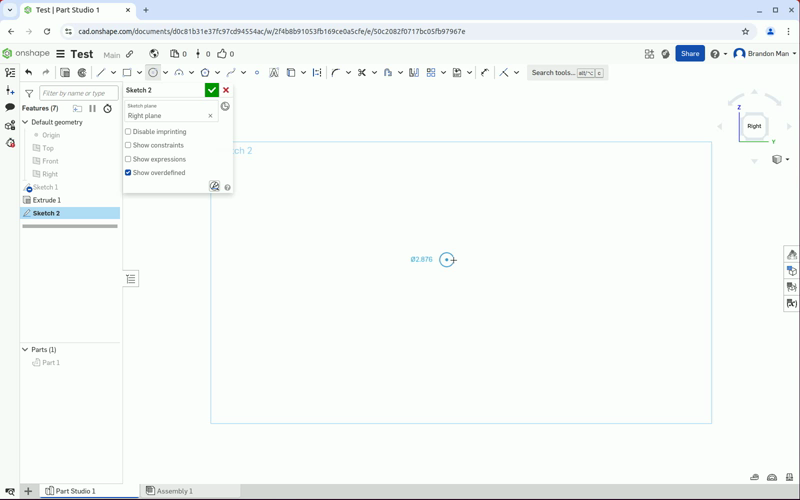
click(453, 259)
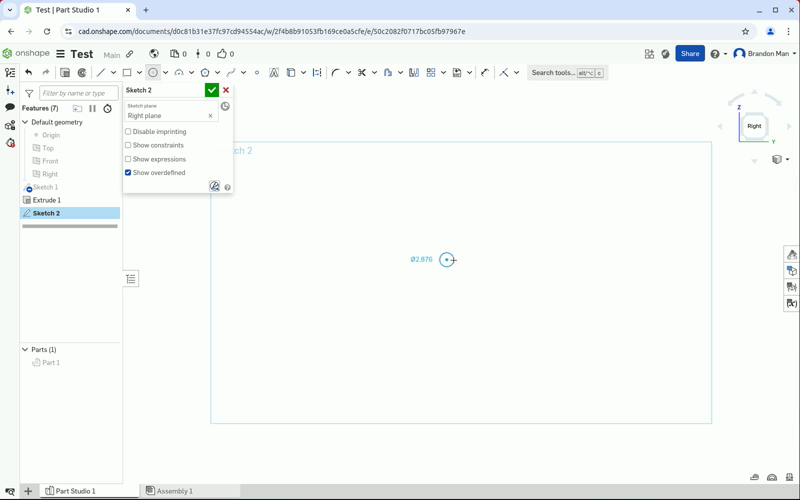
key(esc)
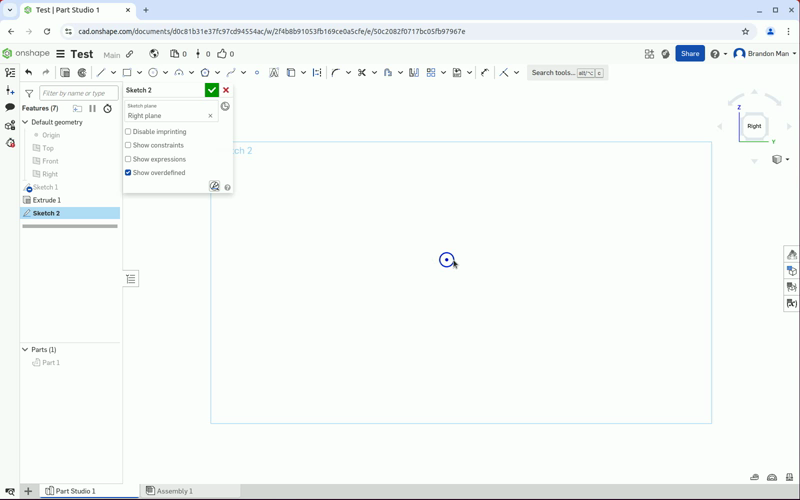
mouse_move(442, 262)
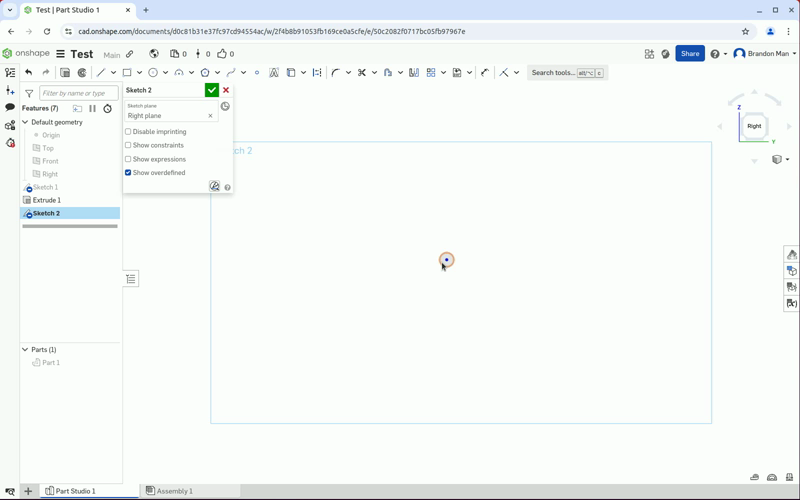
scroll(6)
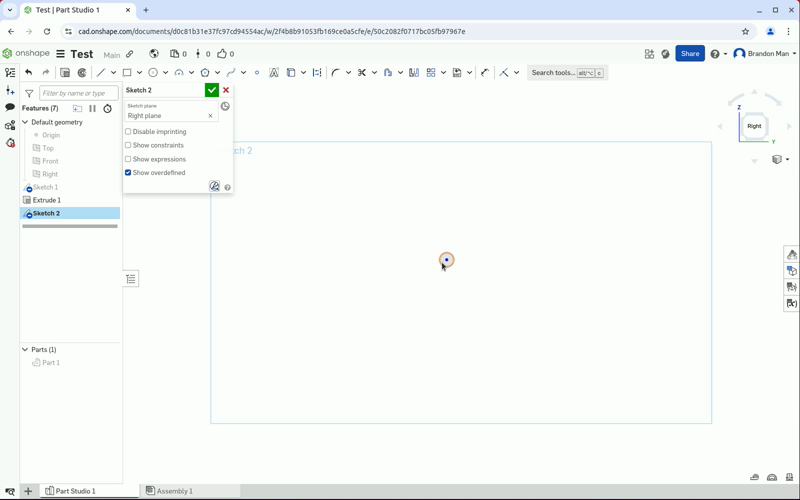
scroll(6)
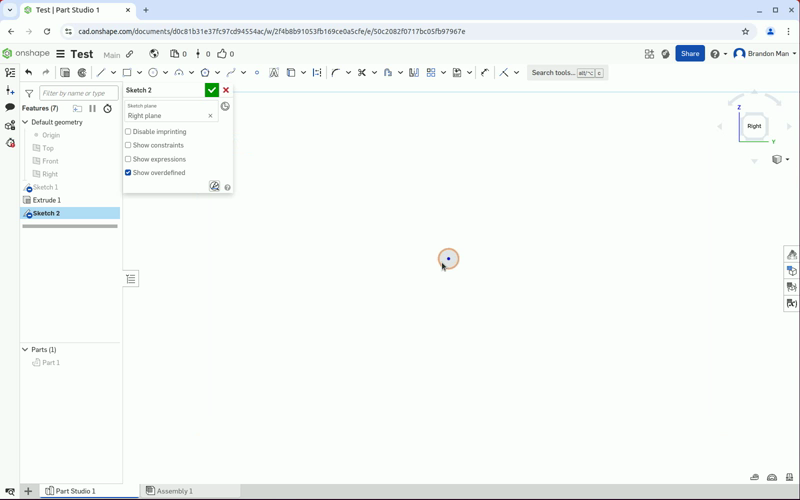
scroll(6)
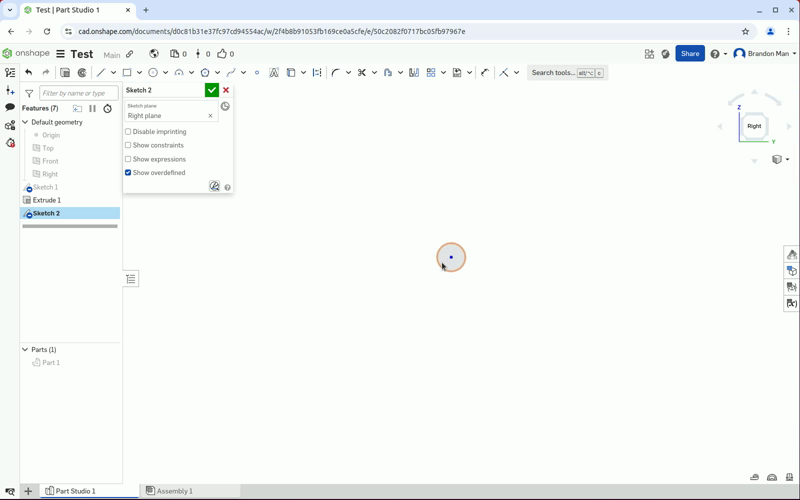
scroll(6)
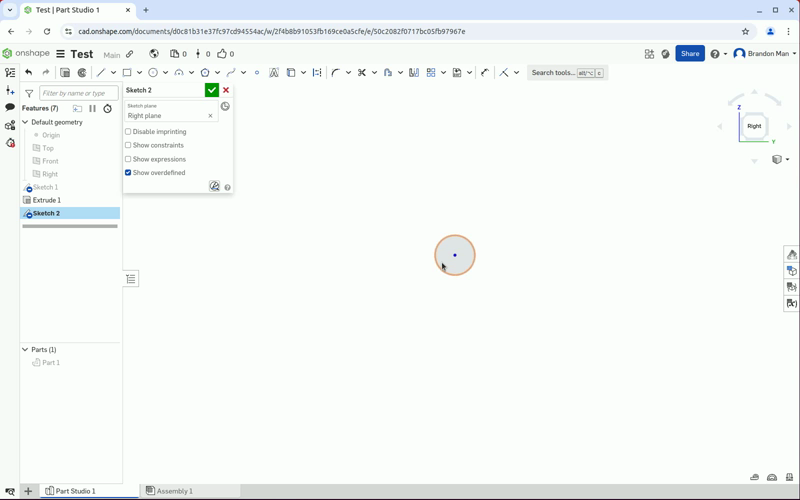
scroll(6)
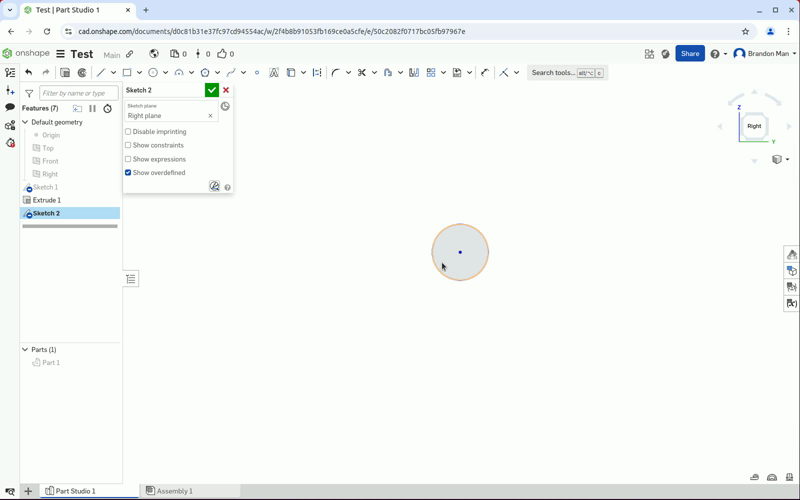
scroll(6)
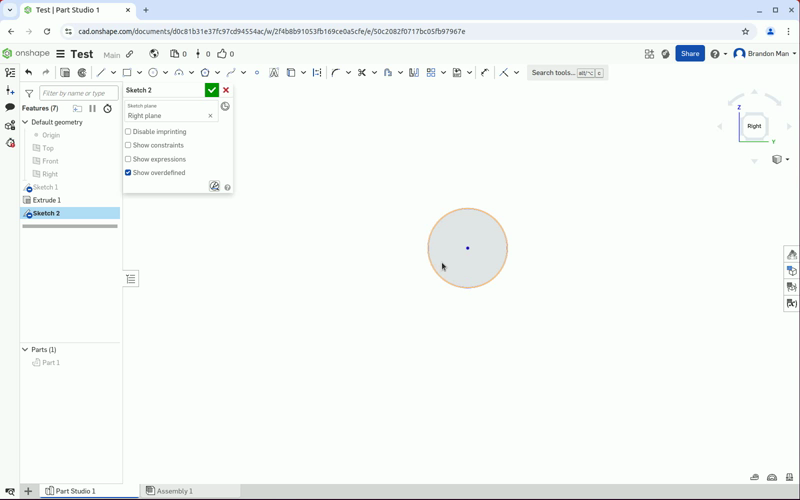
scroll(6)
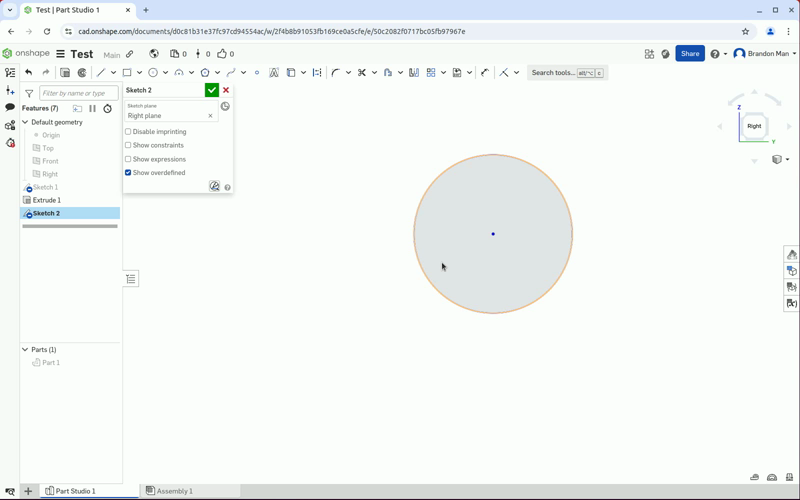
click(442, 262)
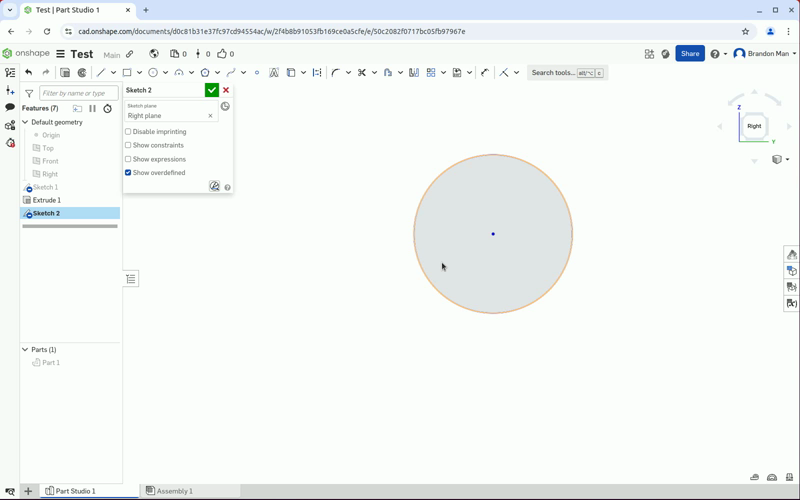
scroll(-6)
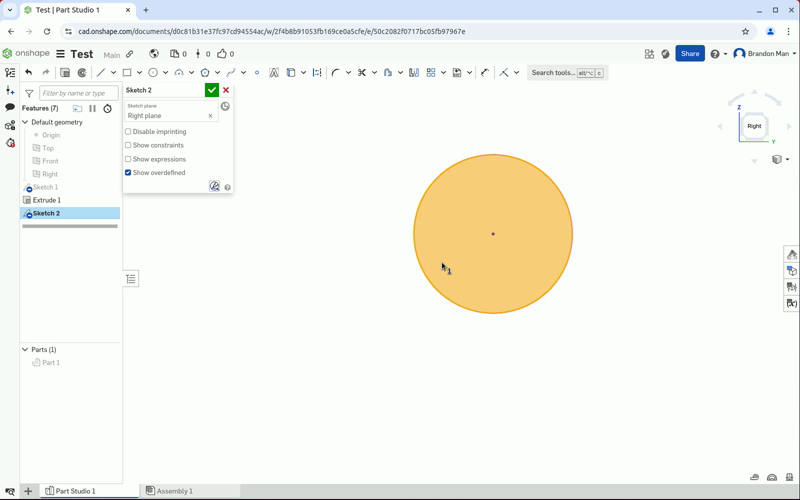
scroll(-6)
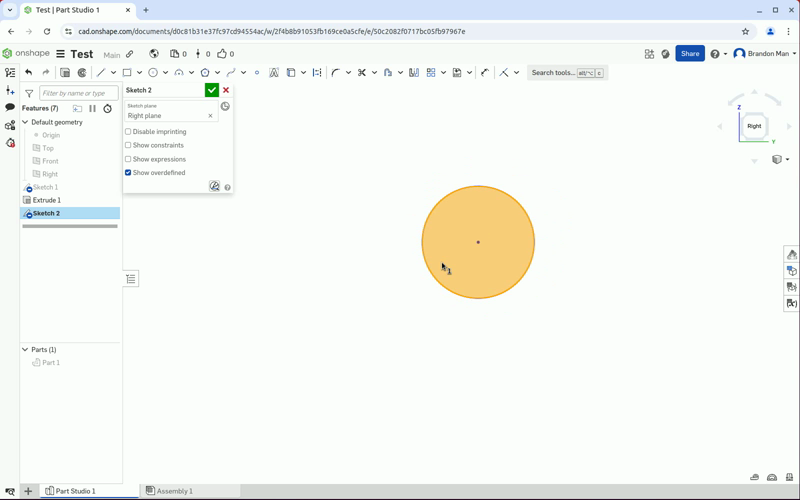
scroll(-6)
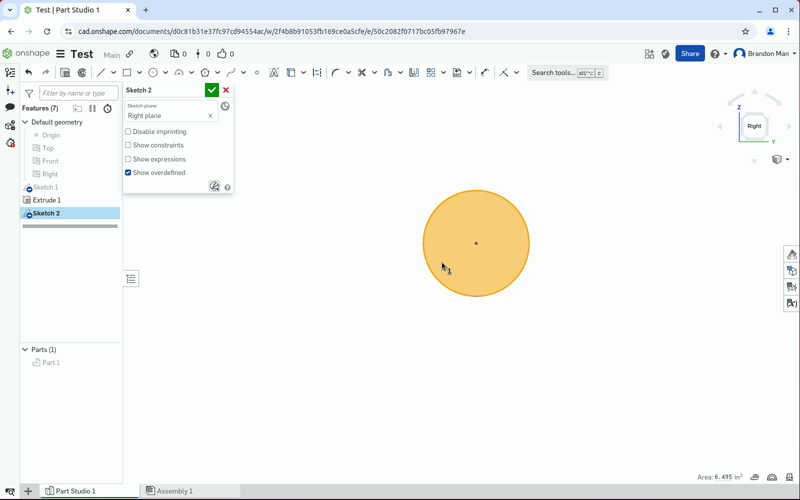
scroll(-6)
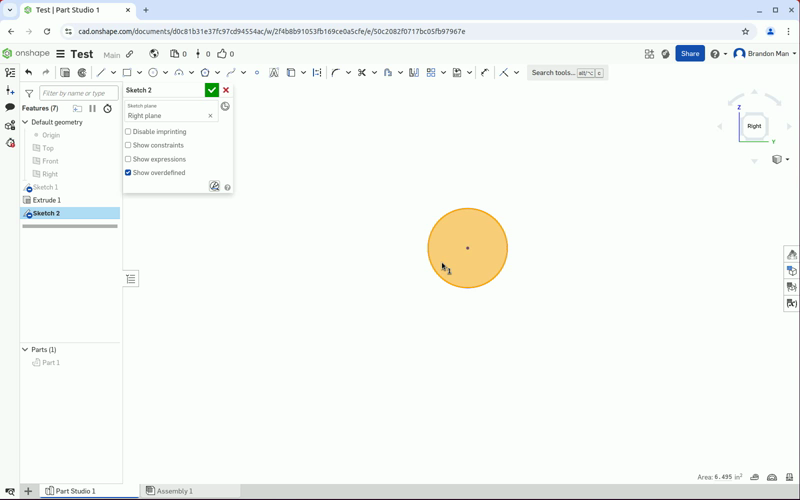
scroll(-6)
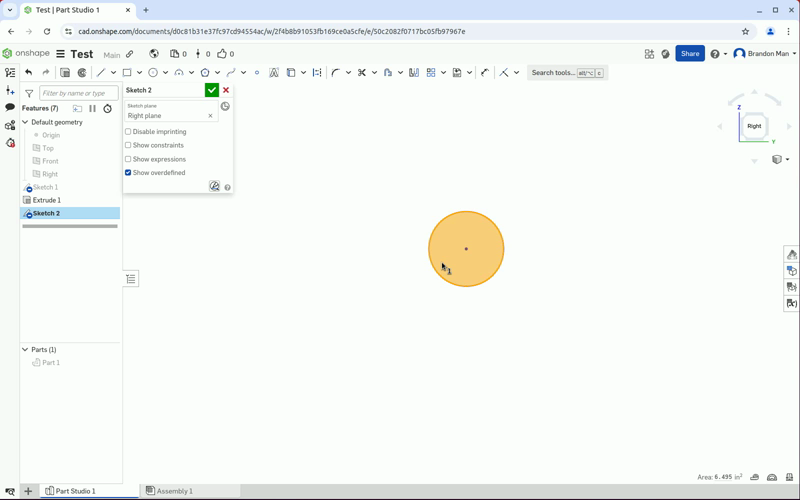
scroll(-6)
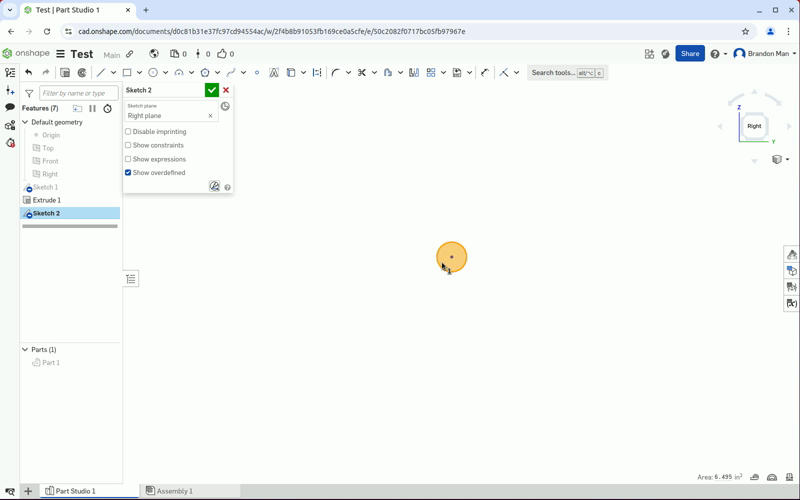
scroll(-6)
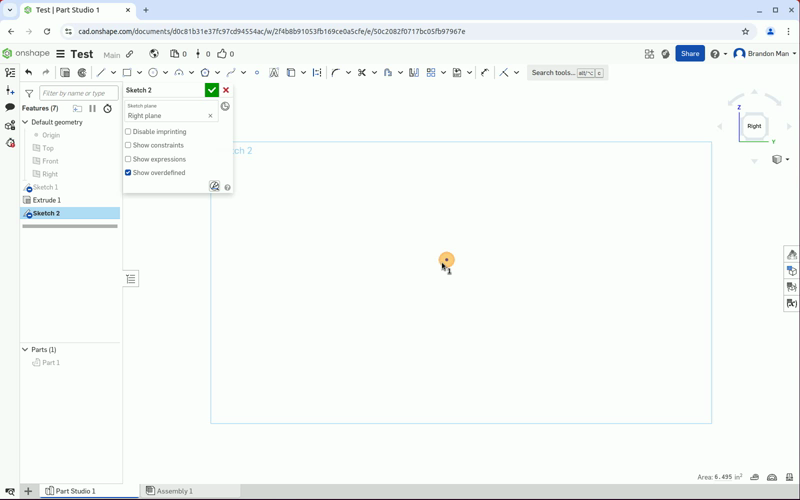
mouse_move(73, 352)
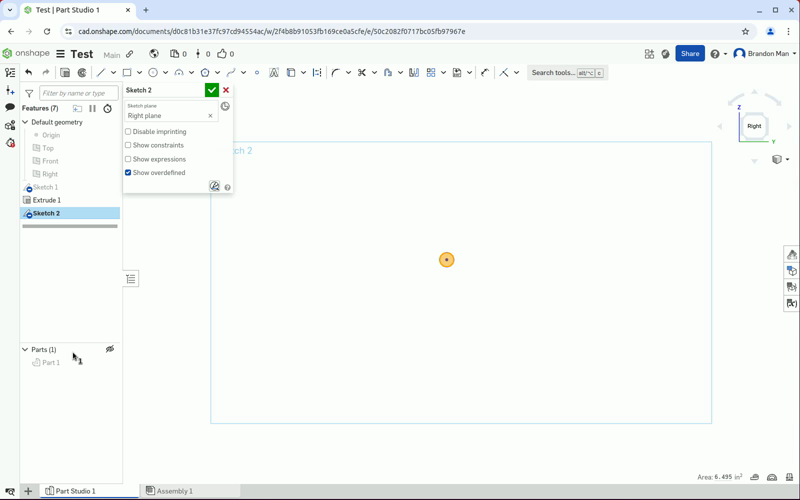
key(shift+y)
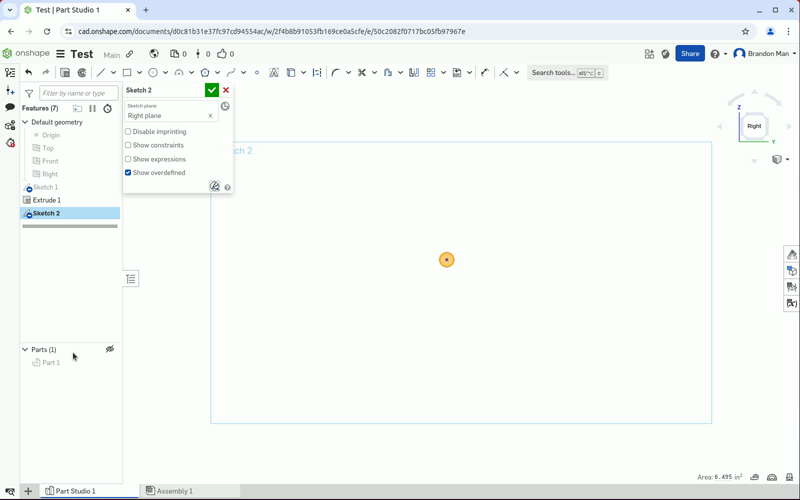
key(shift+e)
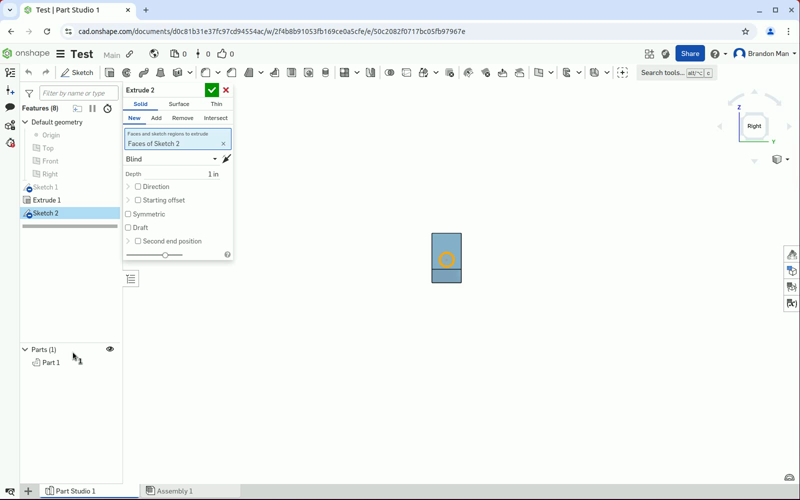
mouse_move(143, 106)
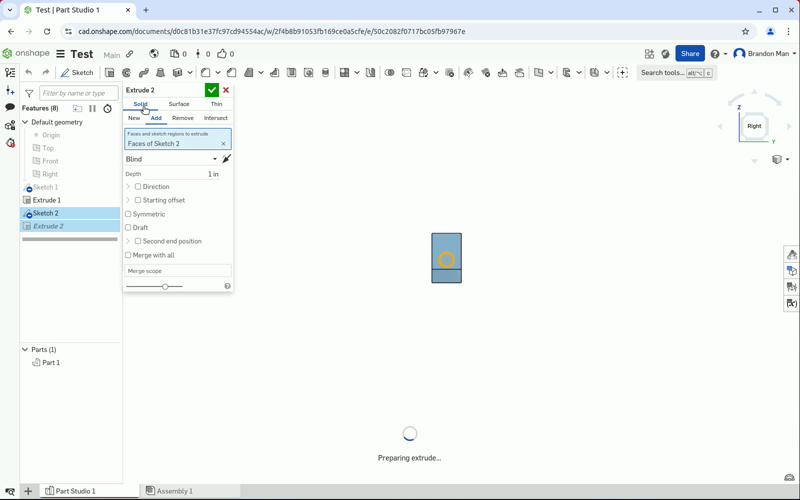
click(143, 106)
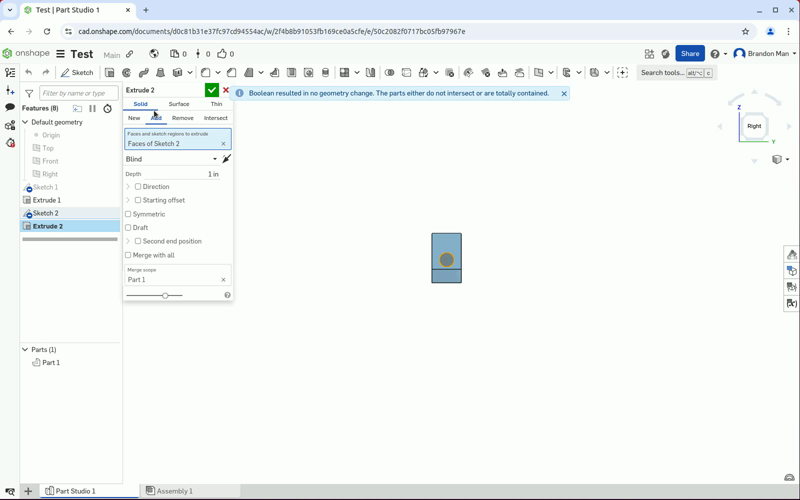
mouse_move(186, 120)
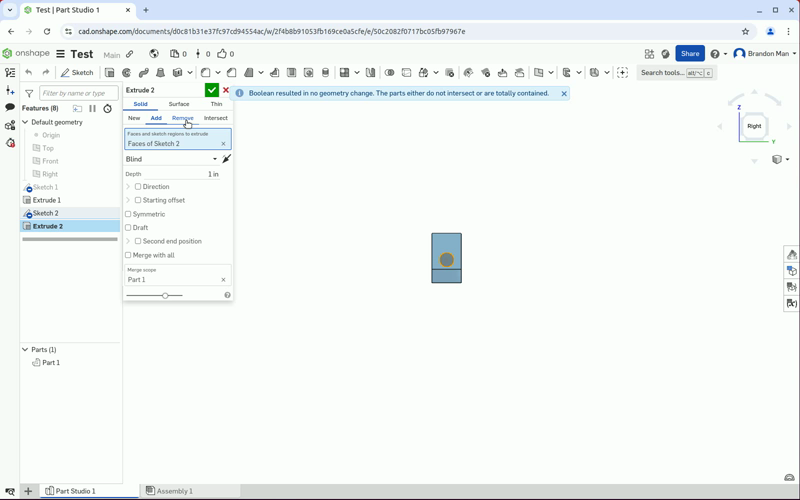
click(186, 120)
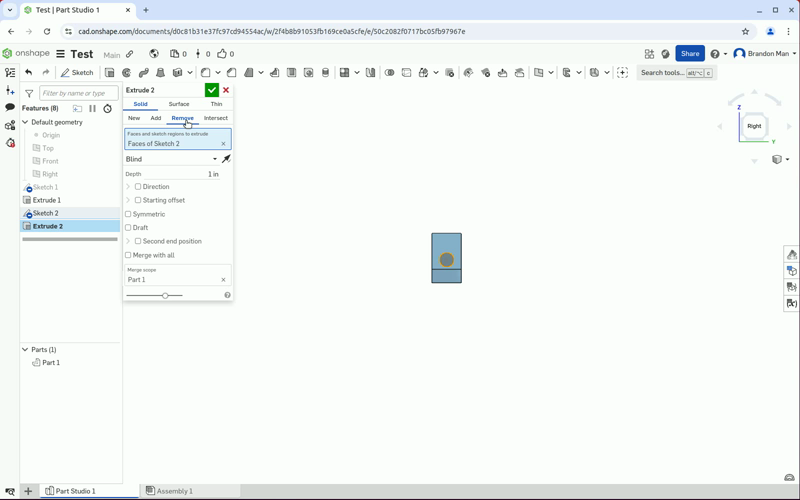
key(tab, 4)
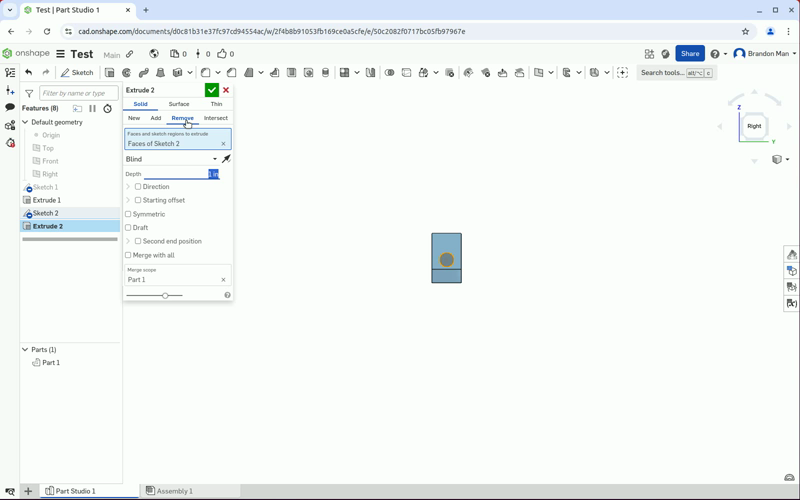
text(7.221)
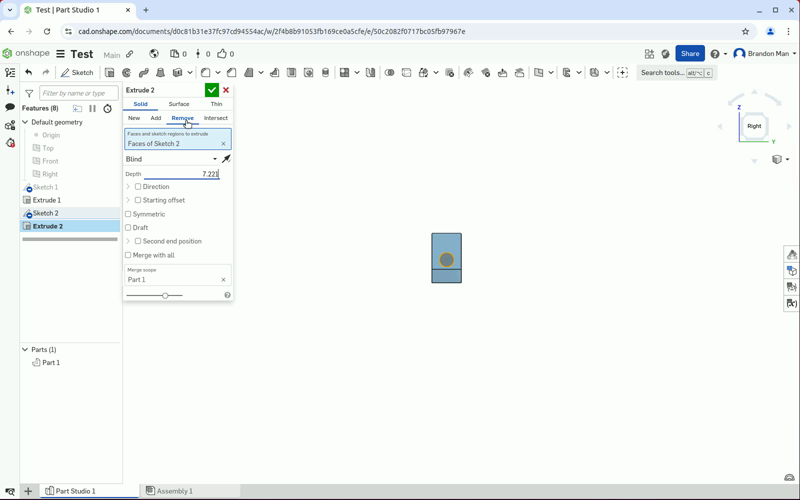
key(tab, 6)
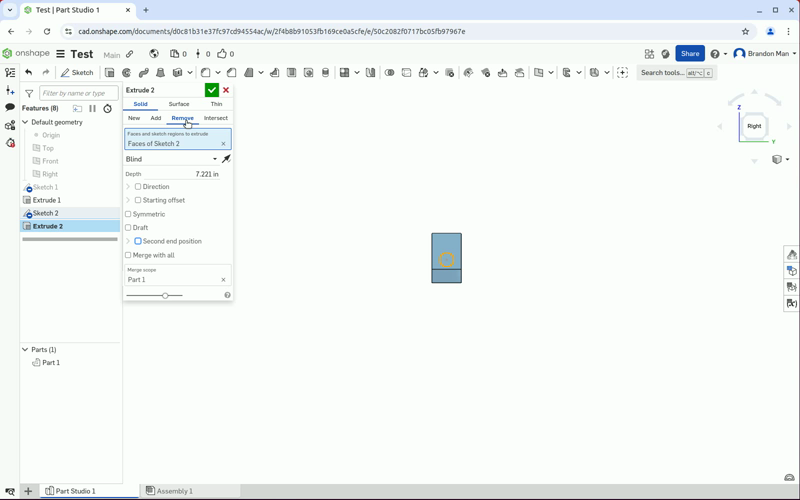
key(space)
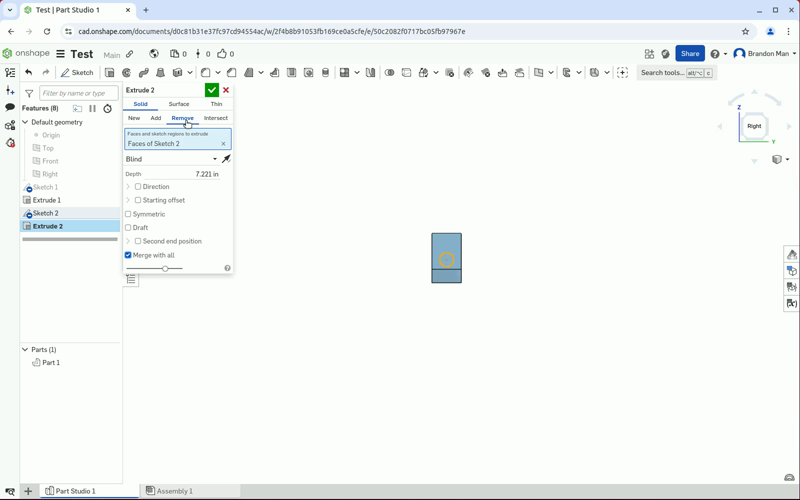
key(enter)
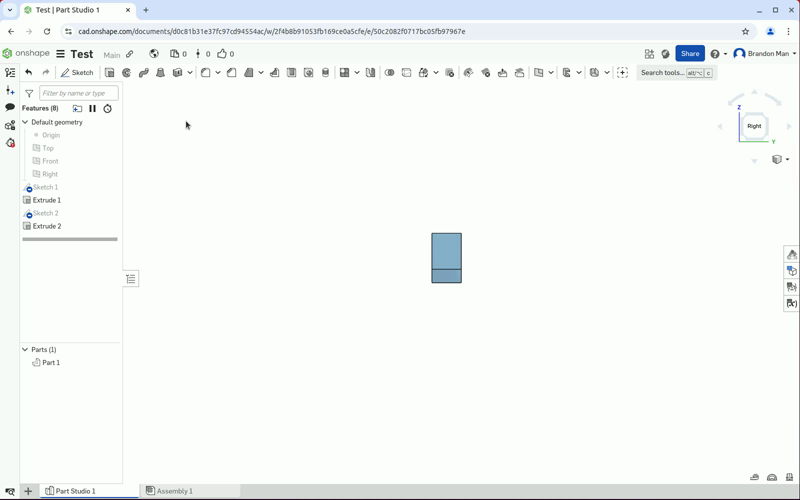
key(shift+h)
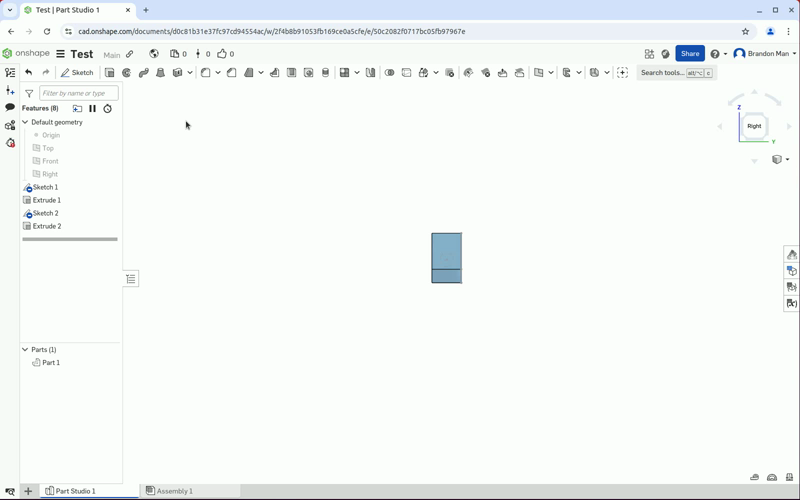
key(shift+h)
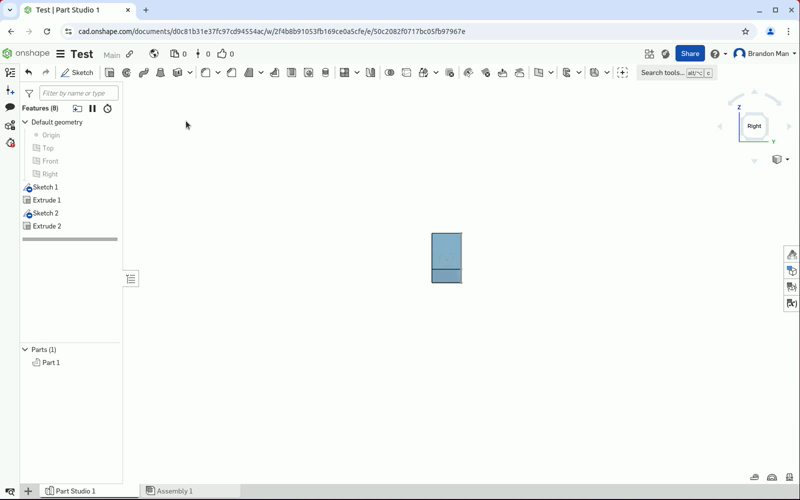
key(shift+7)
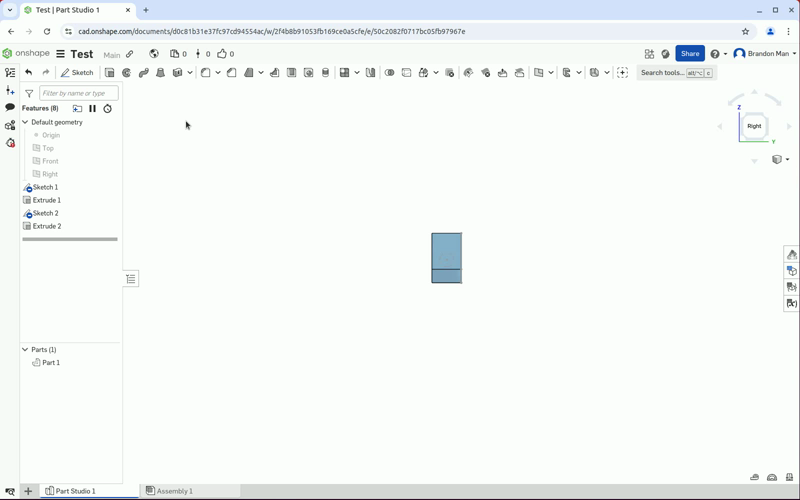
key(right, 2)
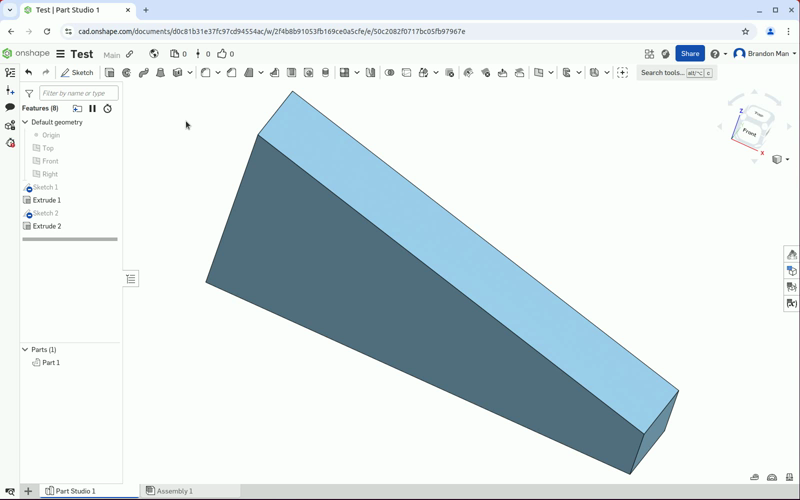
key(down, 2)
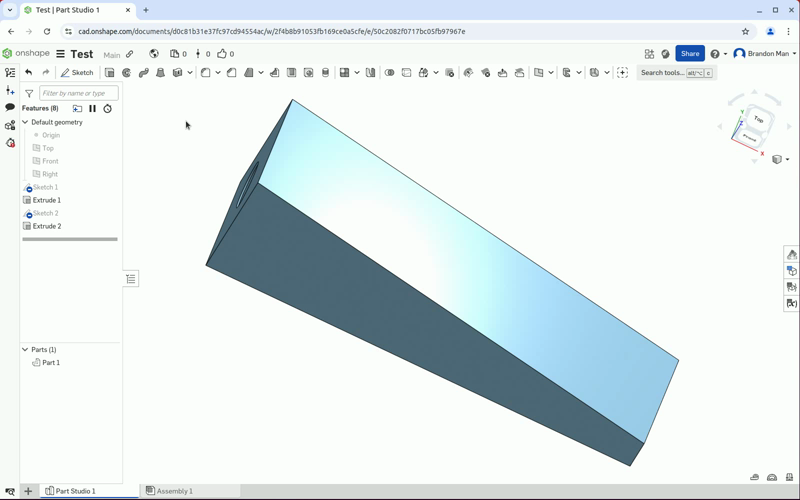
key(up, 2)
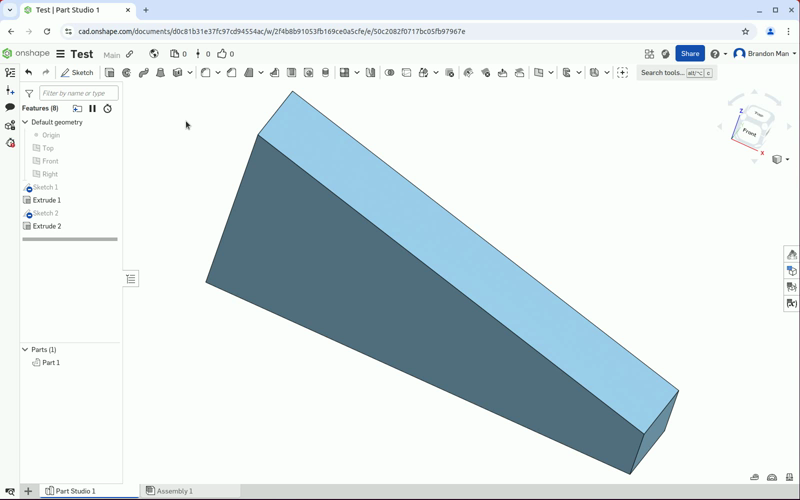
key(left, 2)
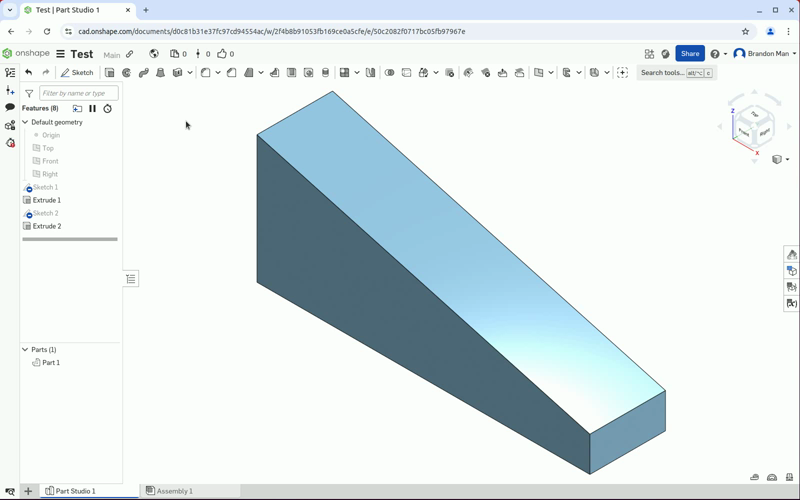
mouse_move(73, 189)
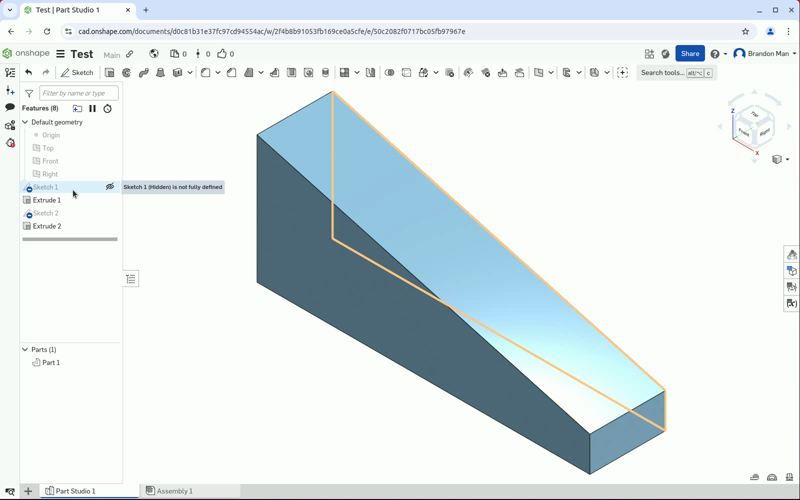
click(73, 189)